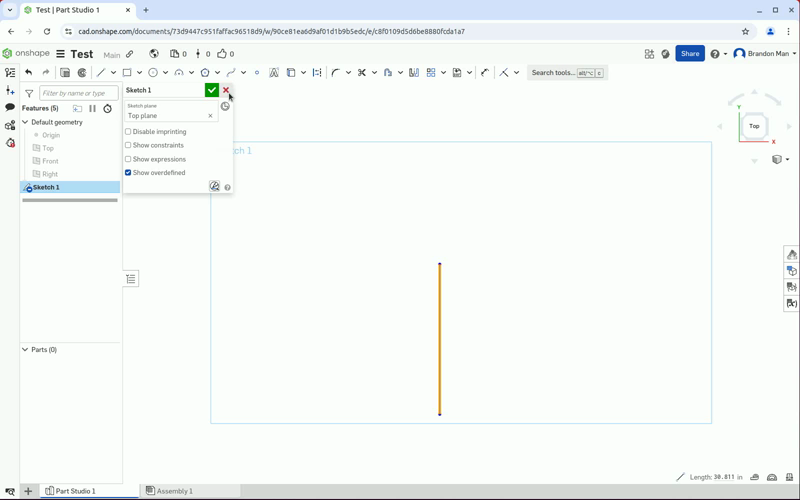
key(shift+h)
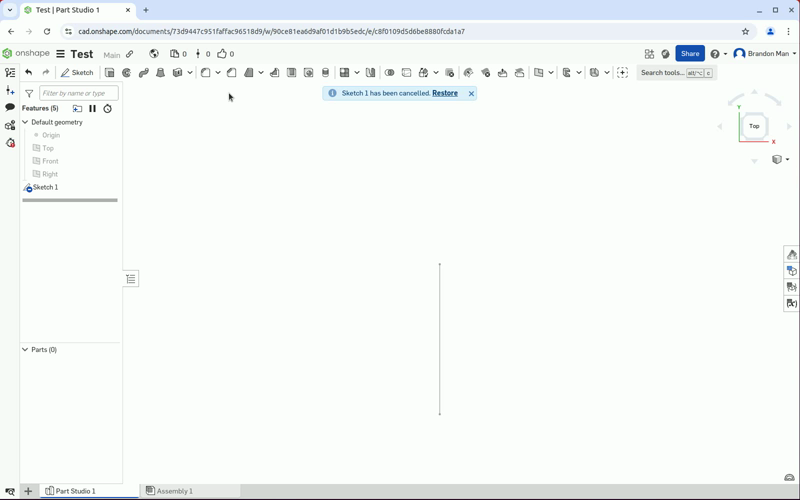
mouse_move(73, 352)
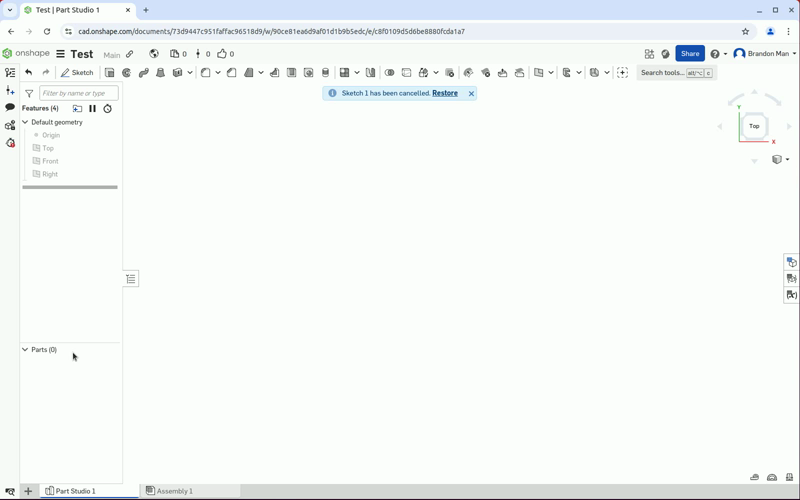
key(y)
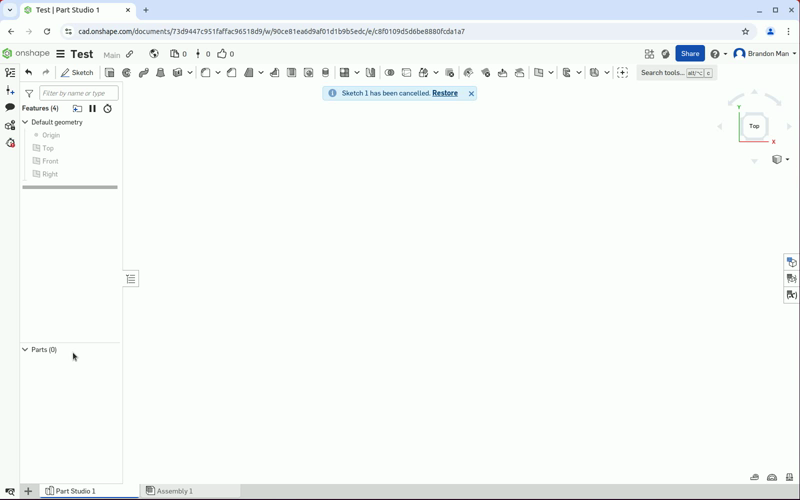
key(shift+p)
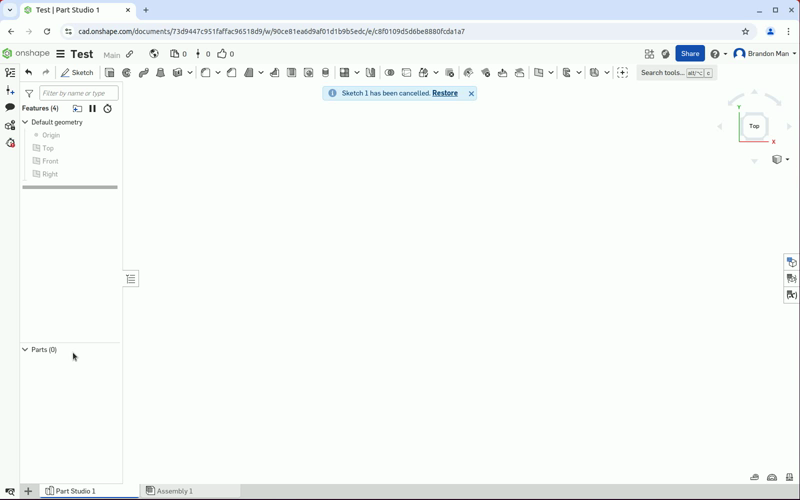
key(space)
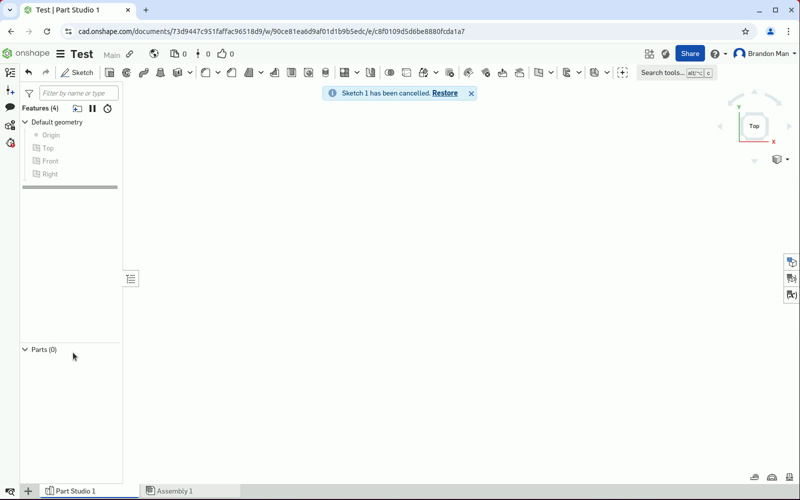
key_down(shift)
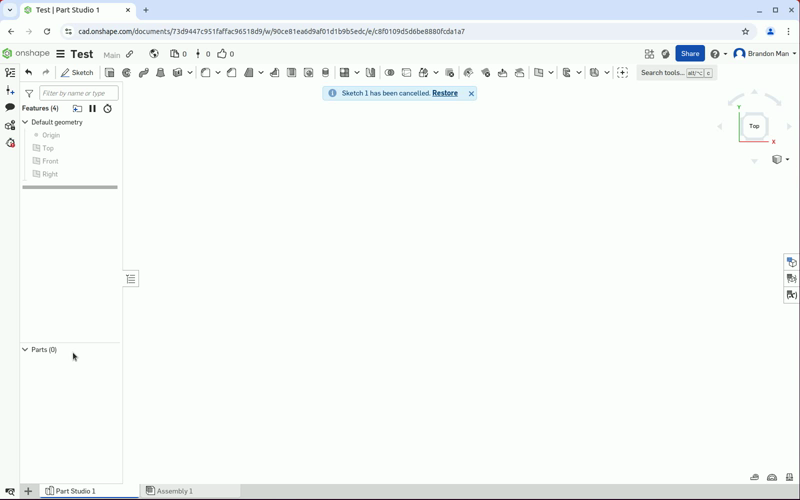
key(up)
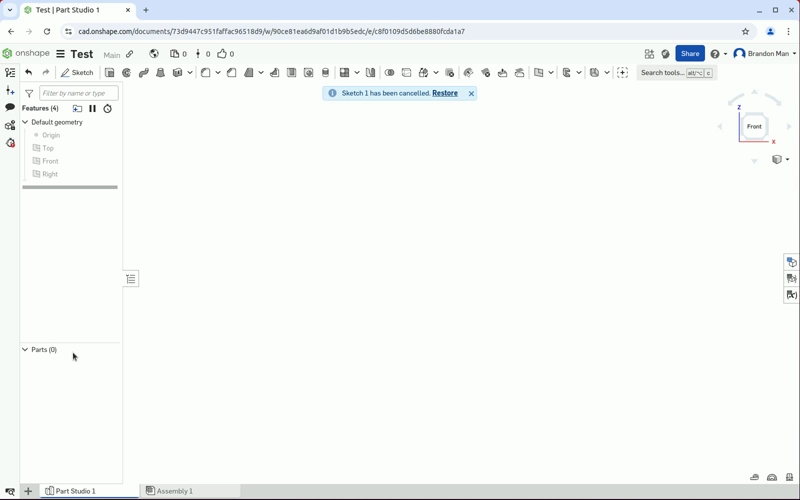
key_up(shift)
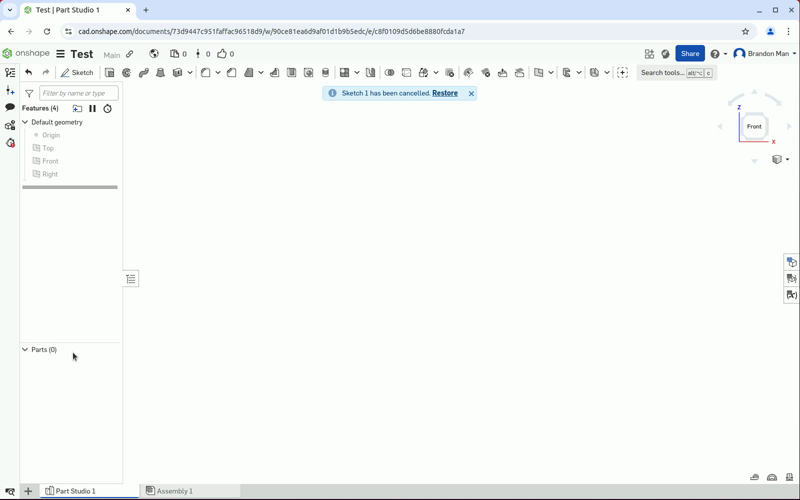
mouse_move(73, 352)
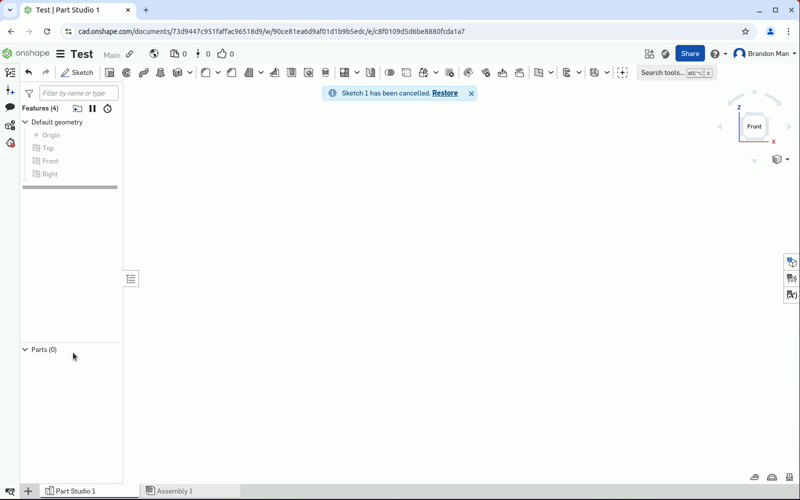
key(shift+y)
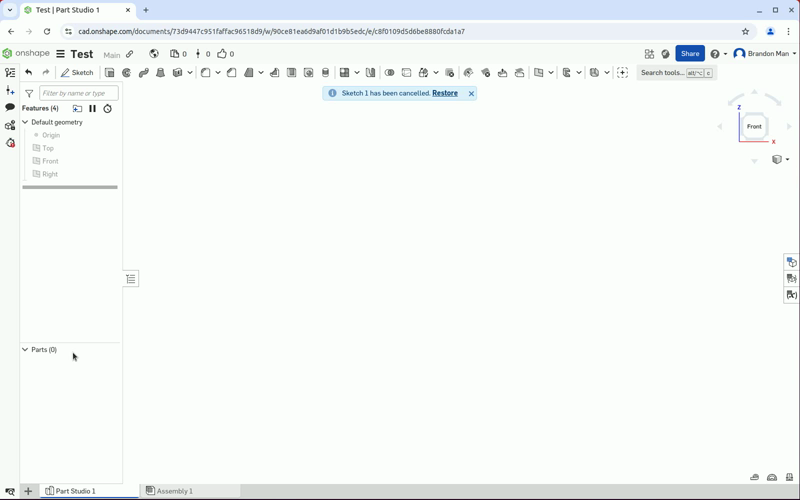
key(shift+s)
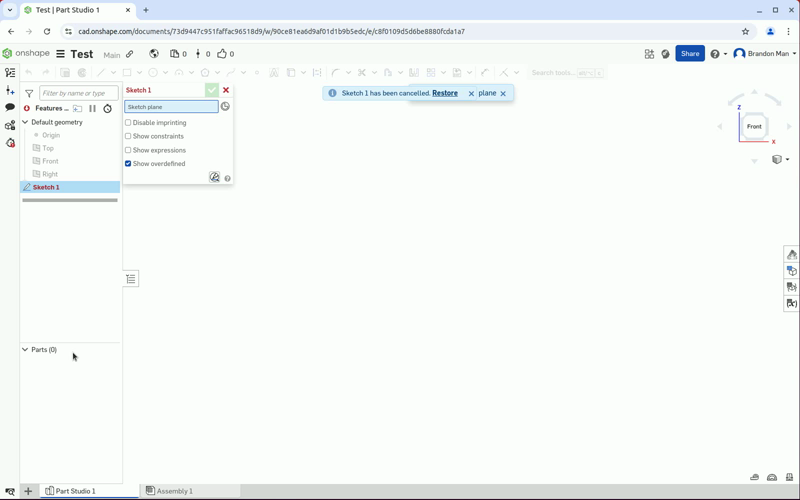
mouse_move(73, 163)
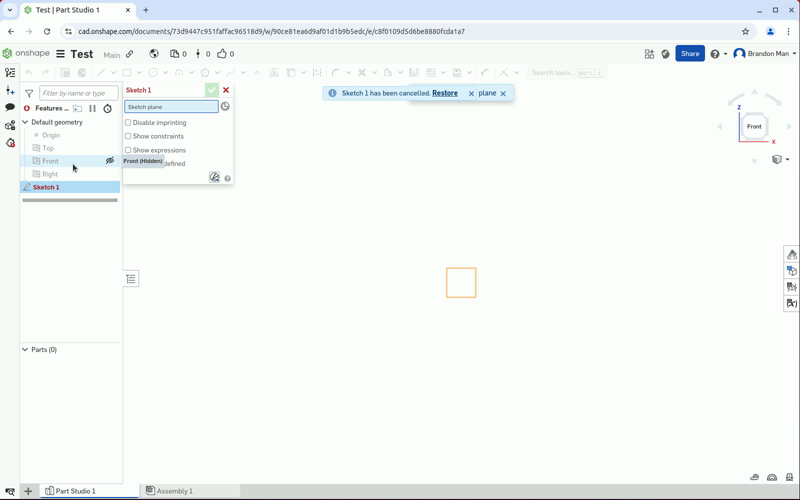
click(73, 163)
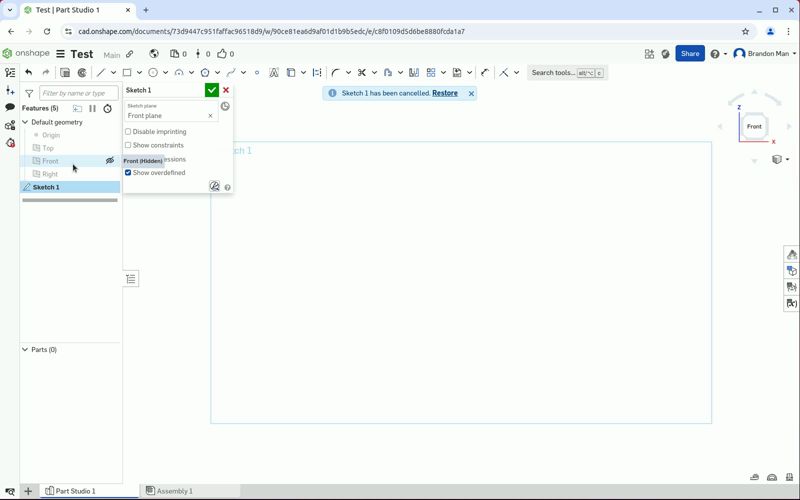
mouse_move(73, 352)
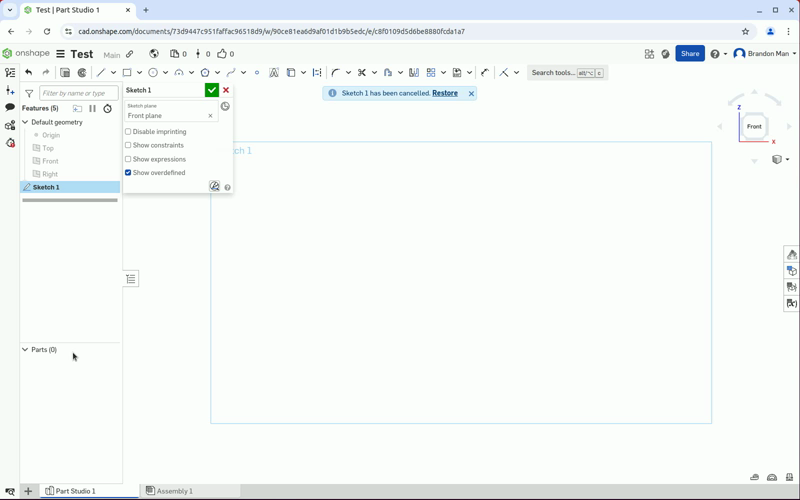
key(y)
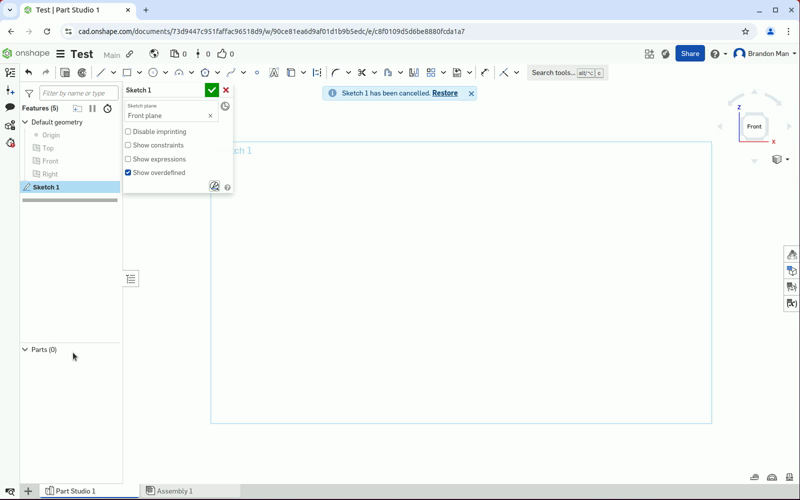
key(c)
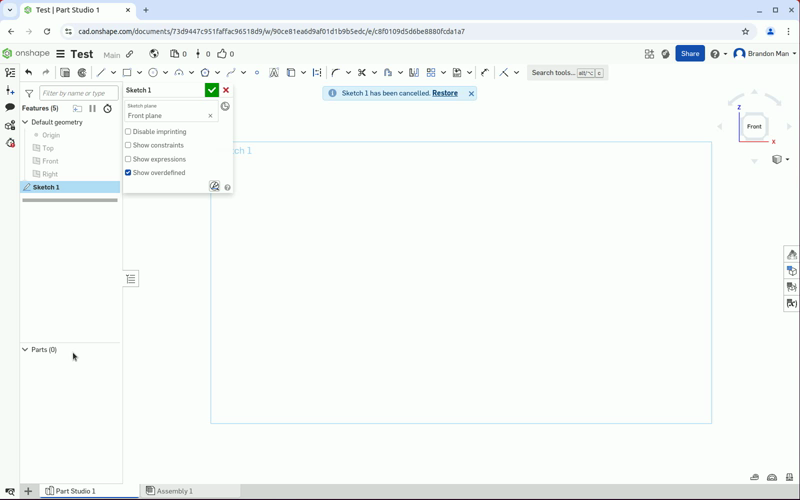
key_down(shift)
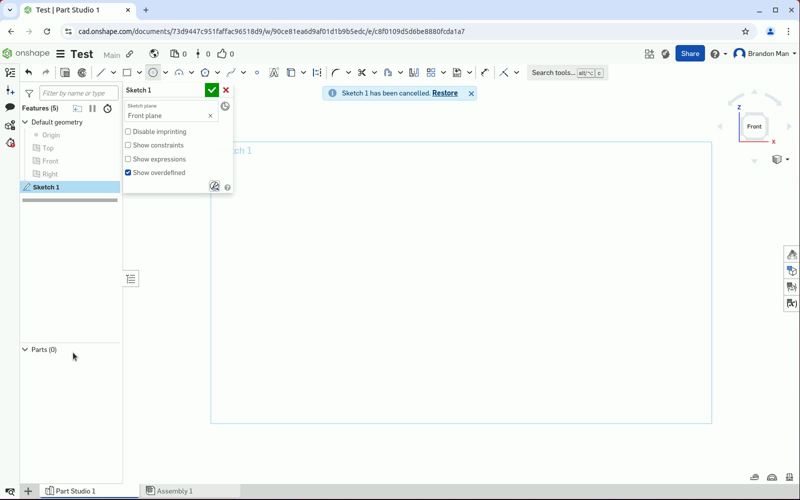
mouse_move(460, 282)
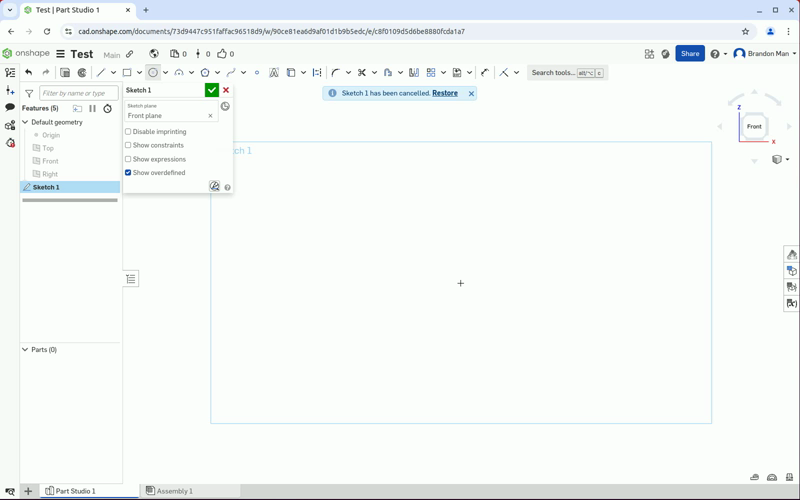
click(460, 282)
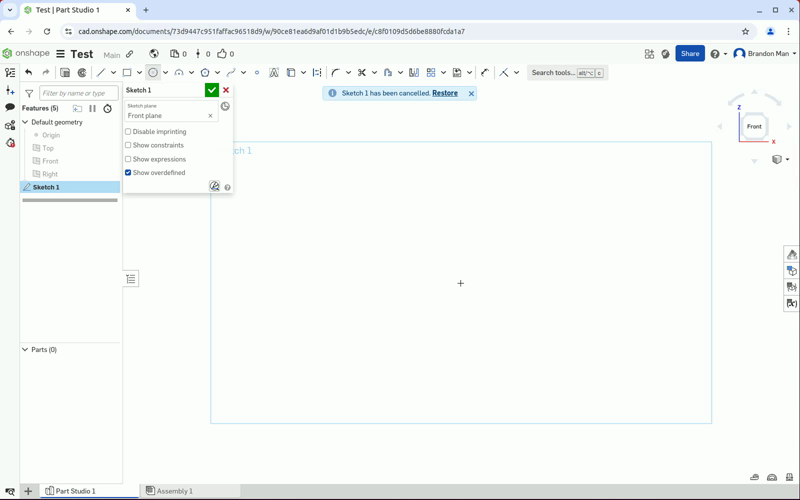
key_up(shift)
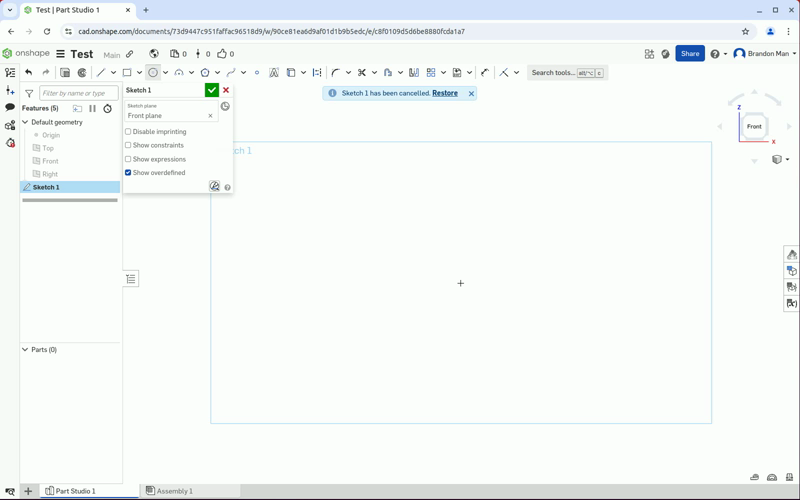
mouse_move(505, 282)
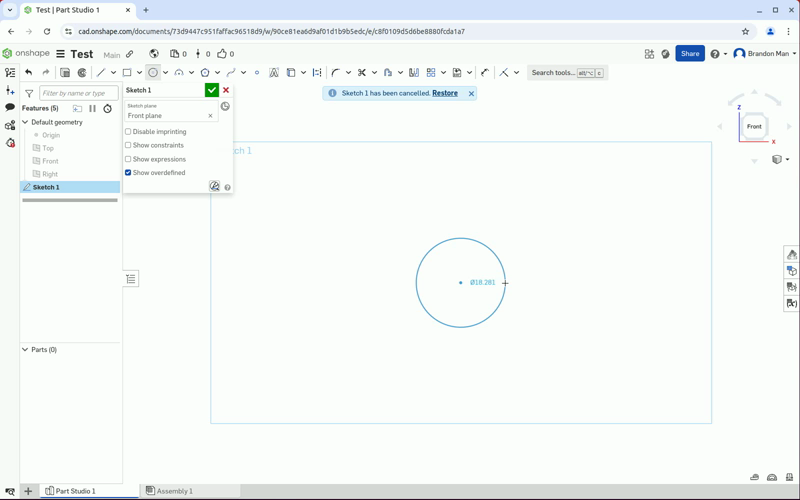
click(505, 282)
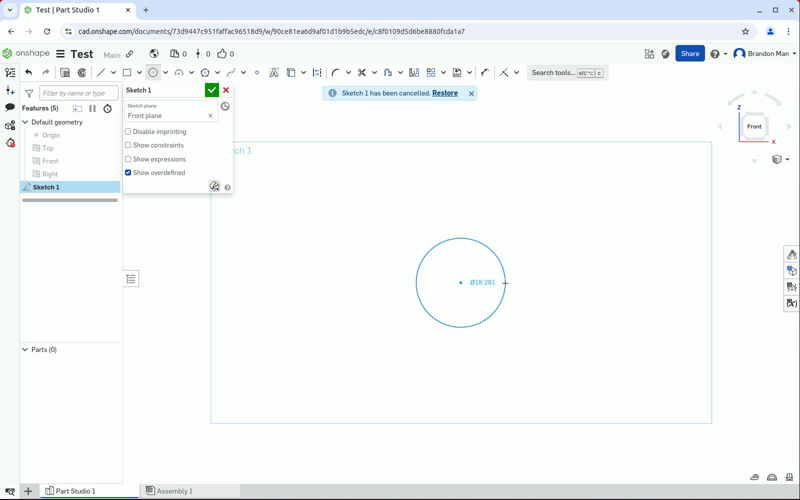
key(esc)
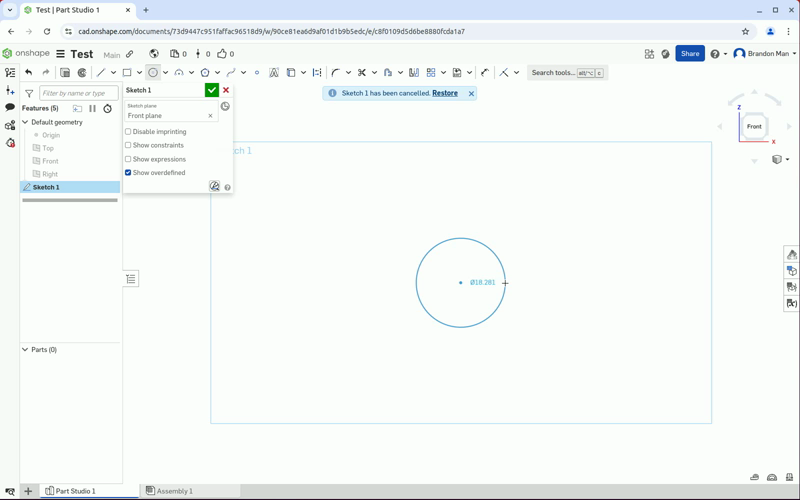
key(c)
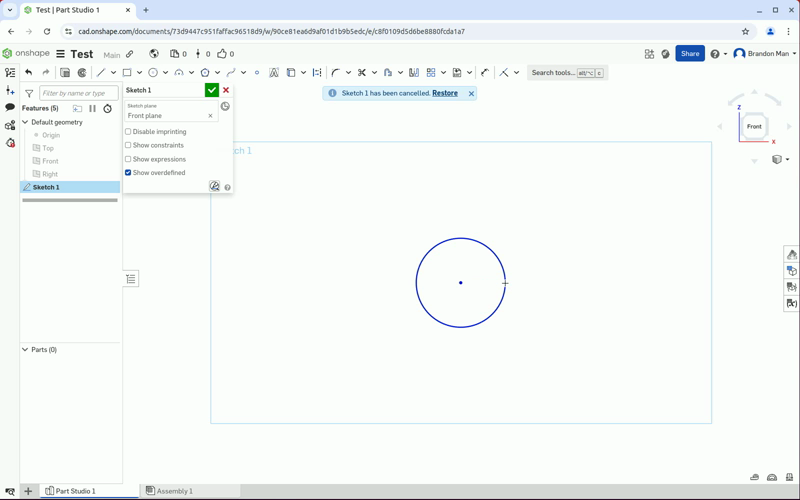
key_down(shift)
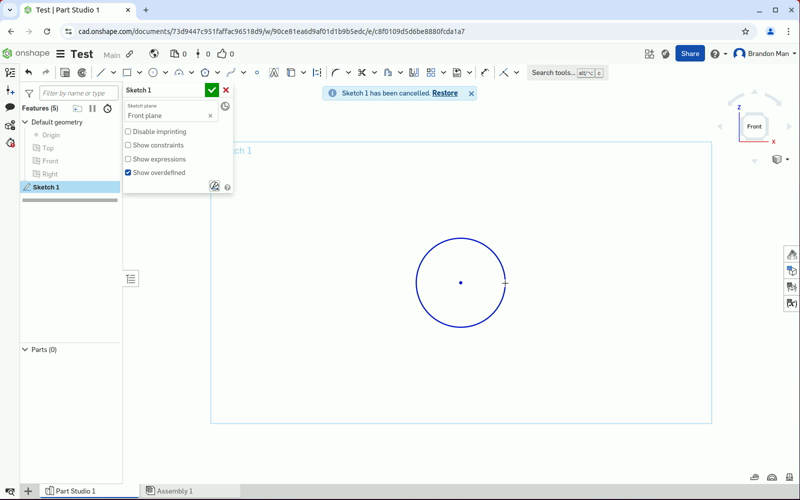
mouse_move(460, 282)
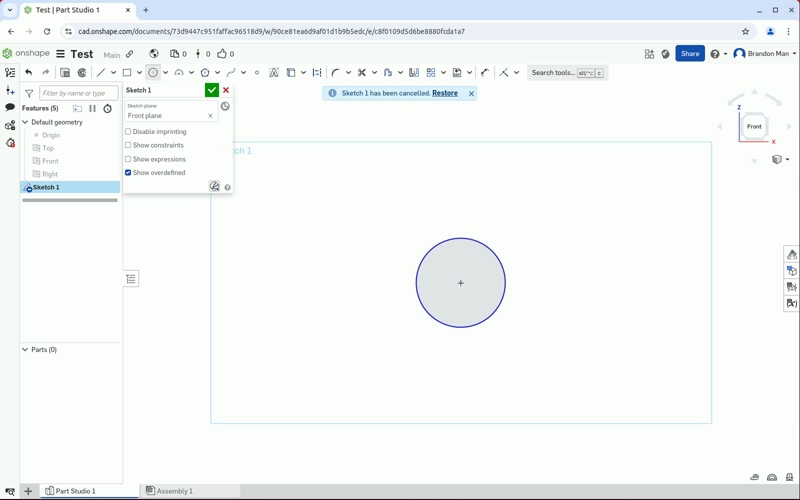
click(460, 282)
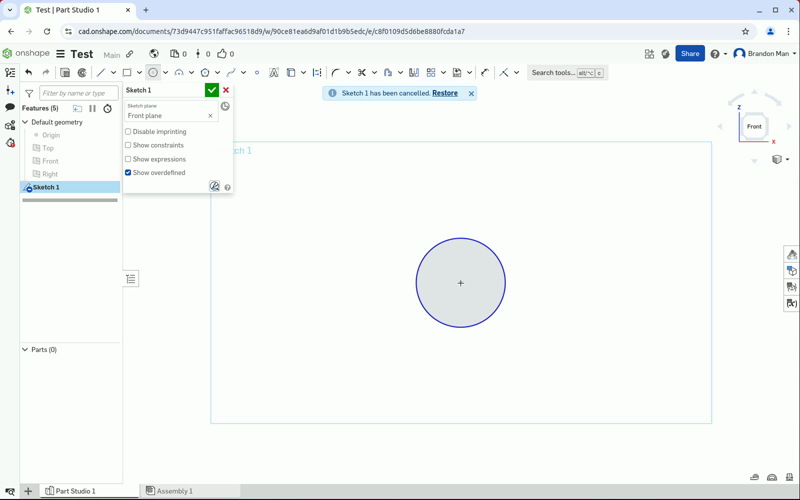
key_up(shift)
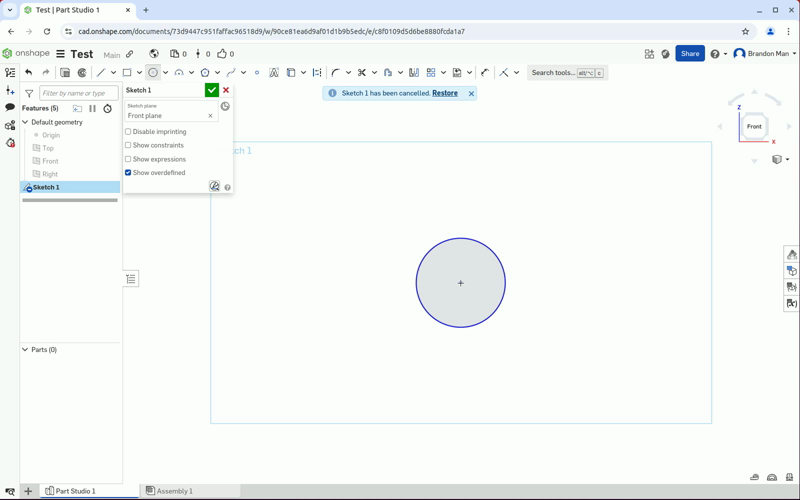
mouse_move(478, 282)
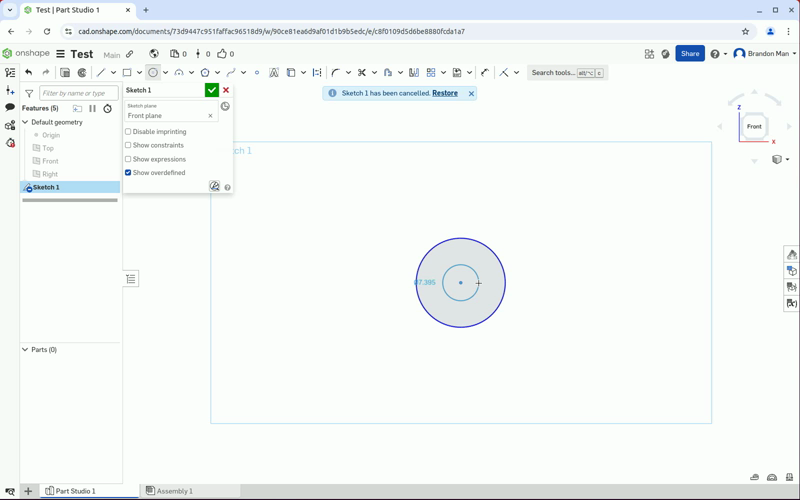
click(478, 282)
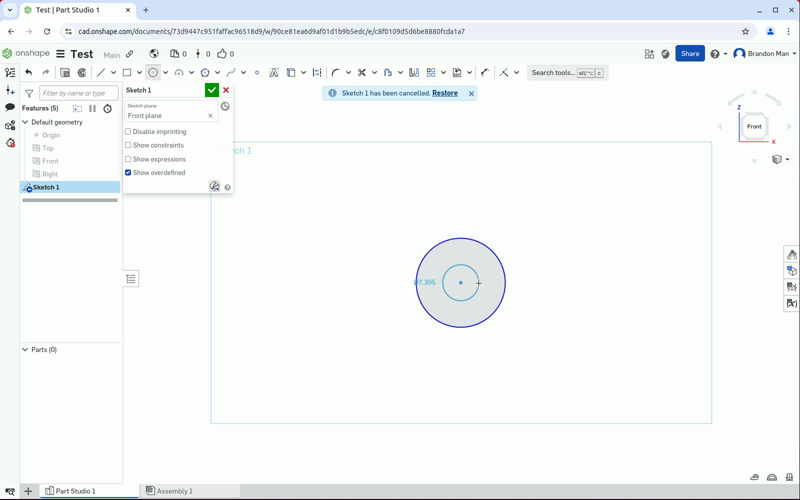
key(esc)
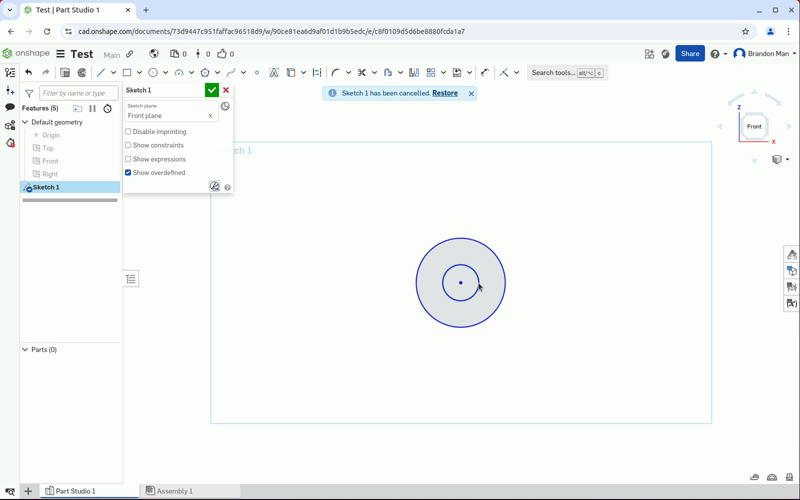
mouse_move(475, 261)
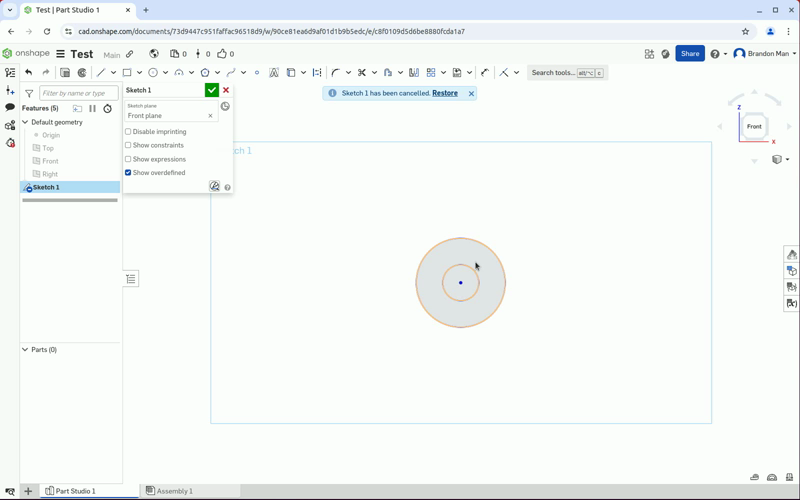
click(475, 261)
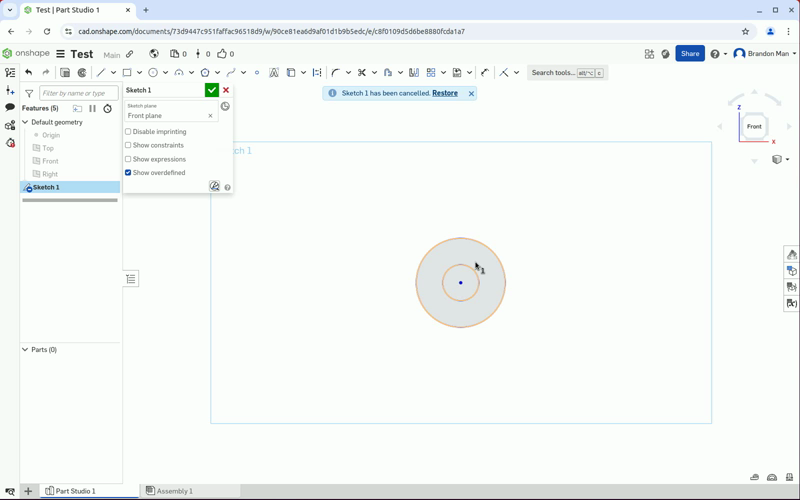
mouse_move(73, 352)
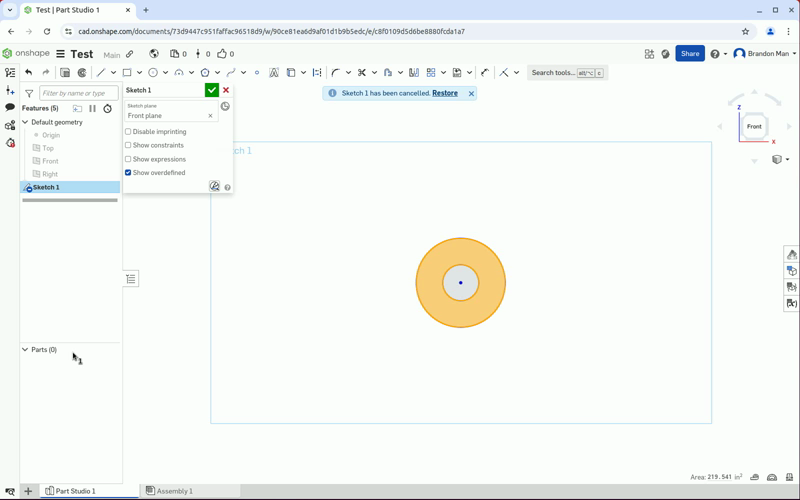
key(shift+y)
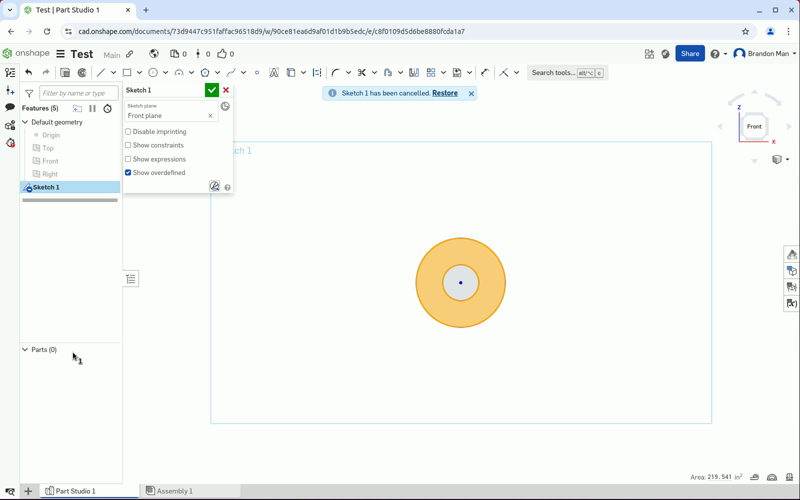
key(shift+e)
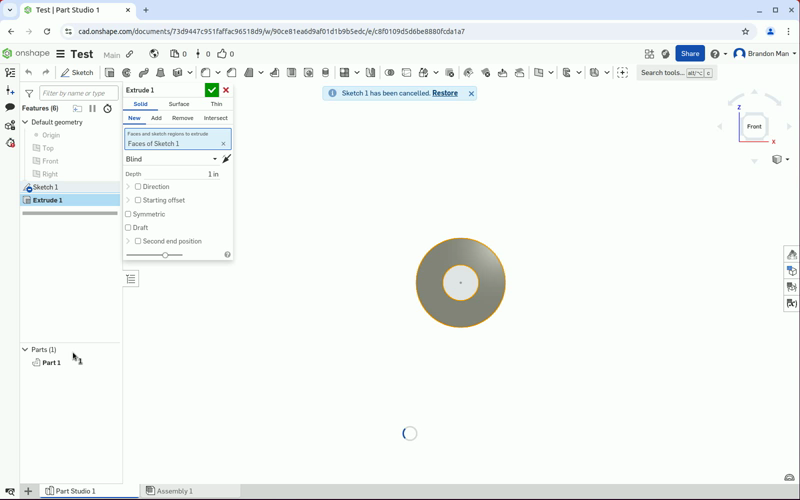
mouse_move(143, 106)
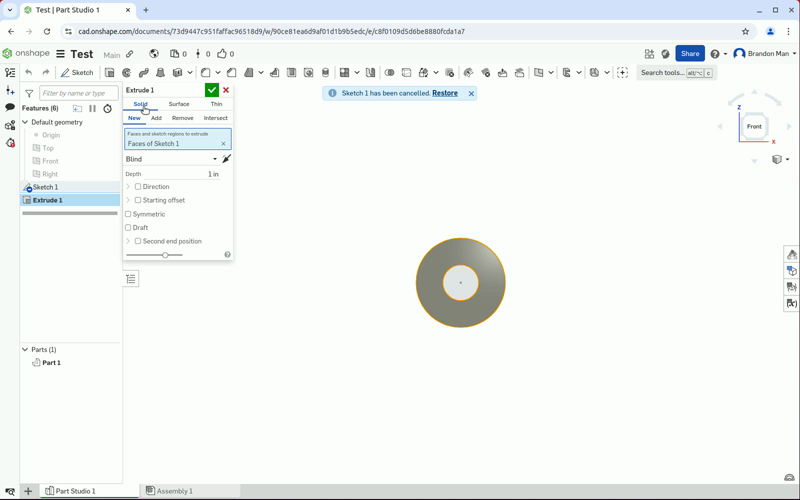
click(143, 106)
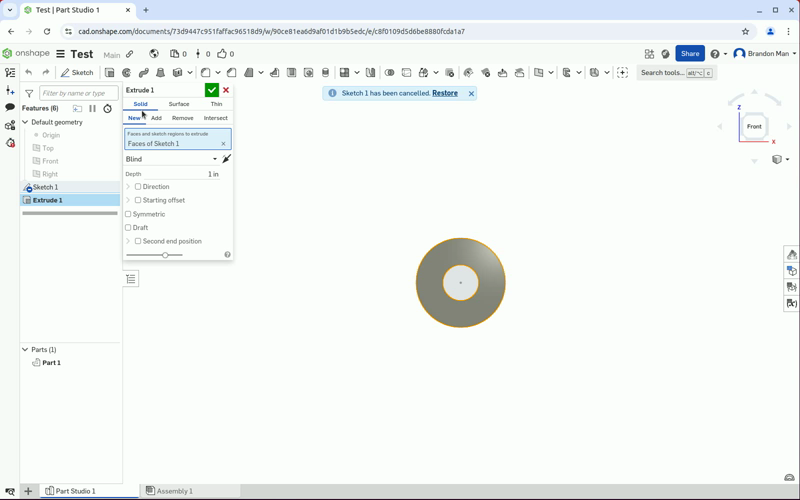
mouse_move(137, 120)
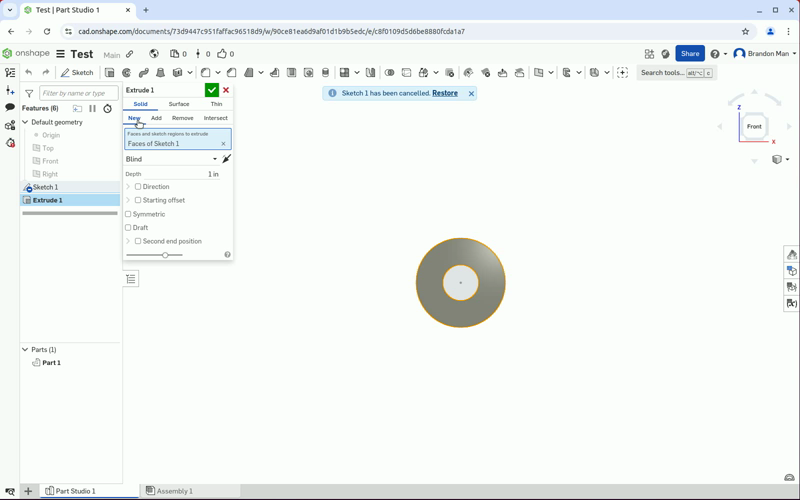
click(137, 120)
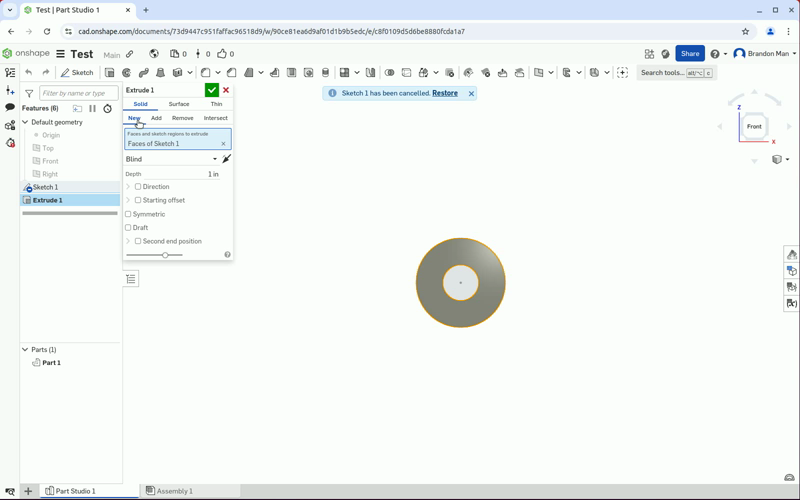
key(tab, 4)
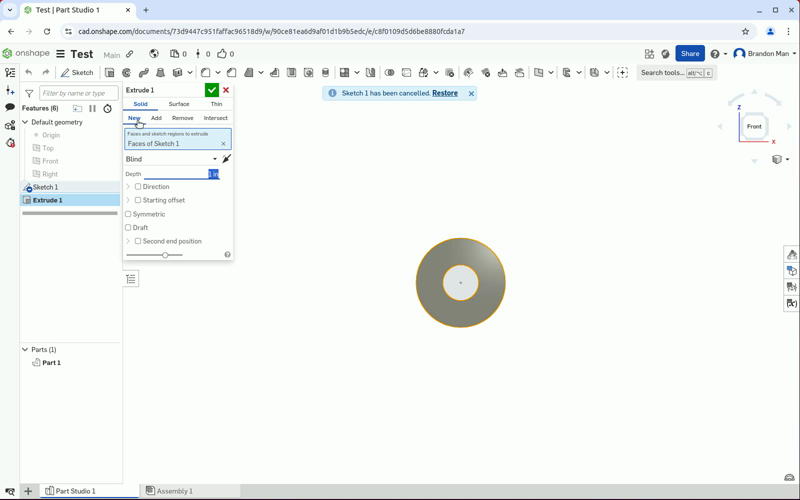
text(3.611)
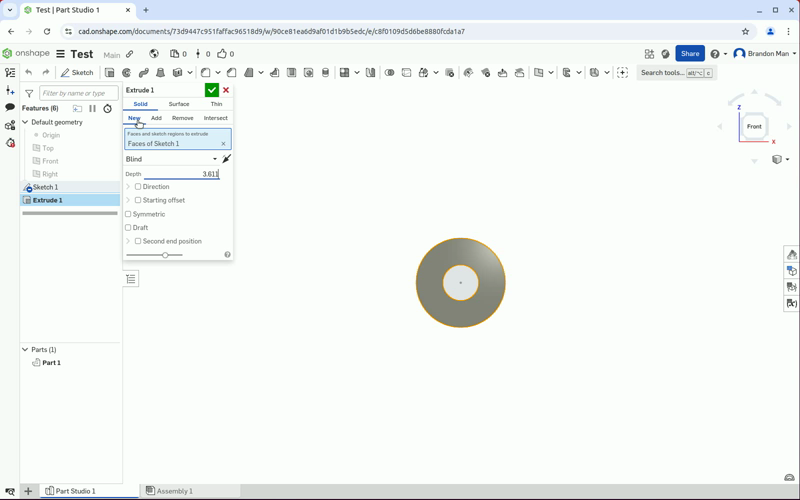
key(enter)
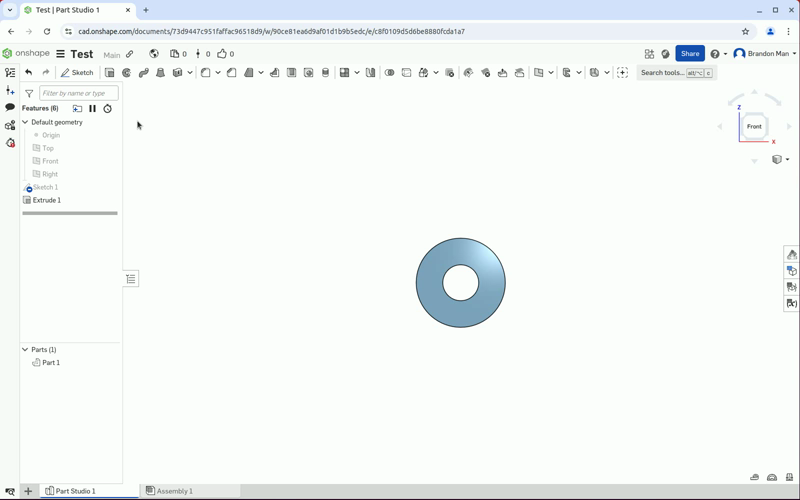
key(shift+h)
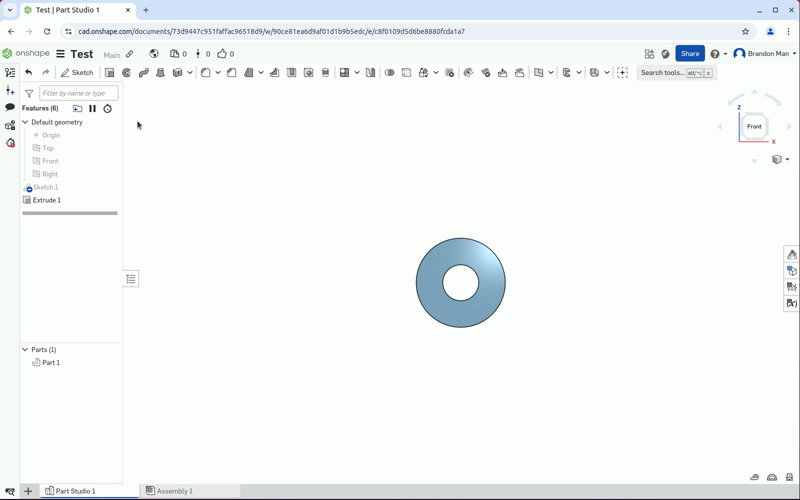
key(shift+h)
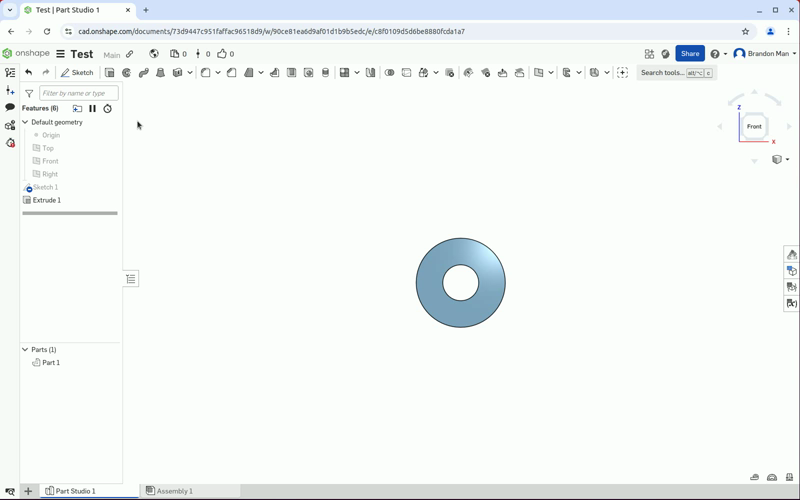
mouse_move(73, 189)
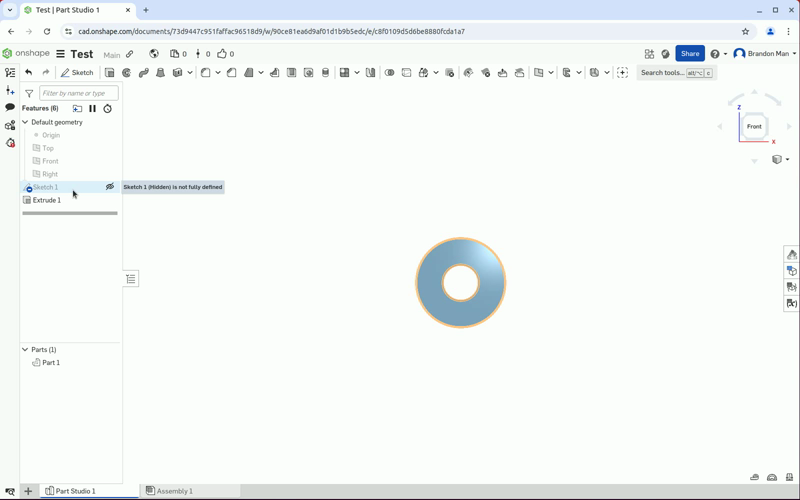
click(73, 189)
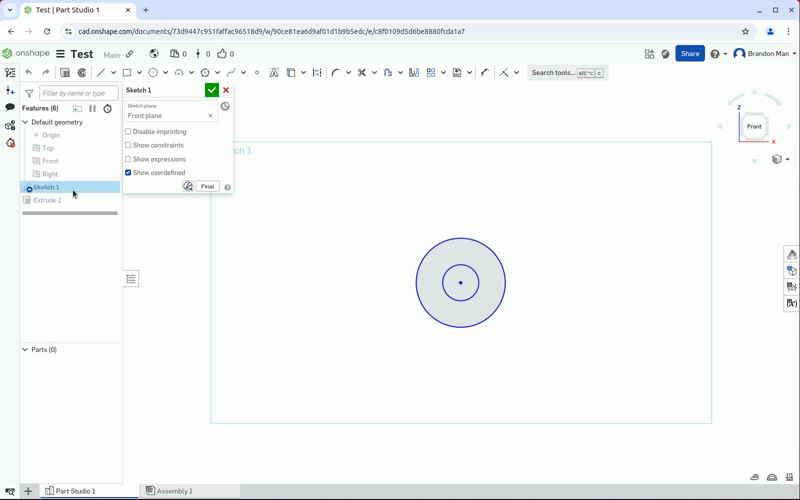
mouse_move(229, 92)
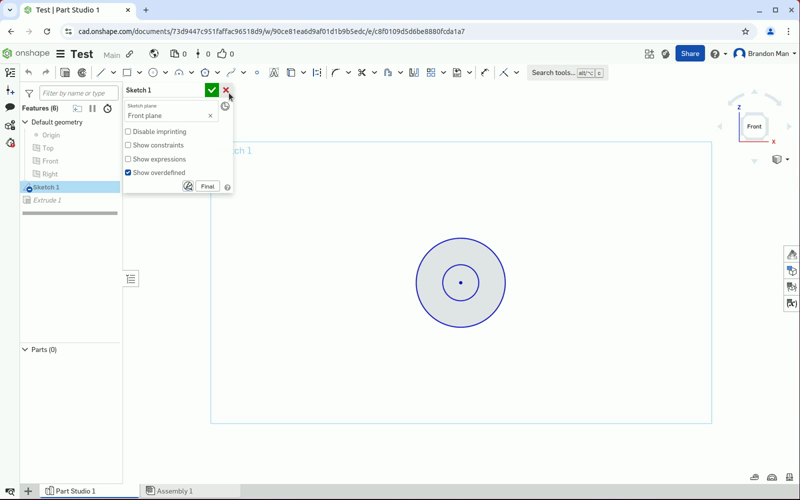
click(229, 92)
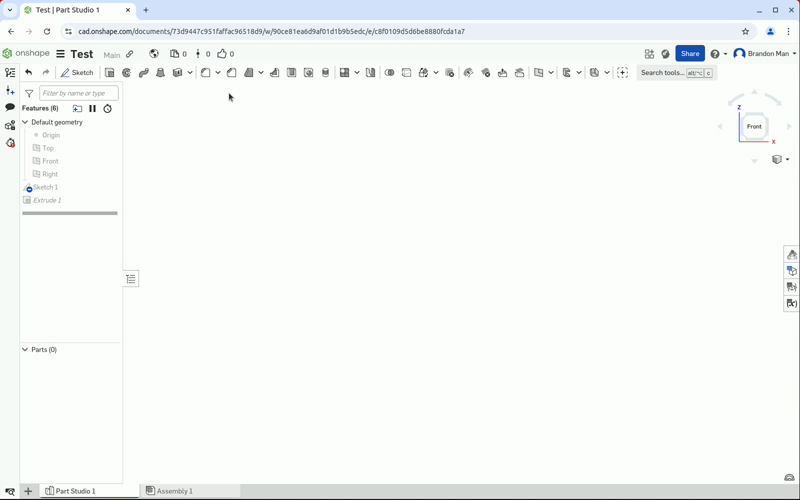
mouse_move(541, 75)
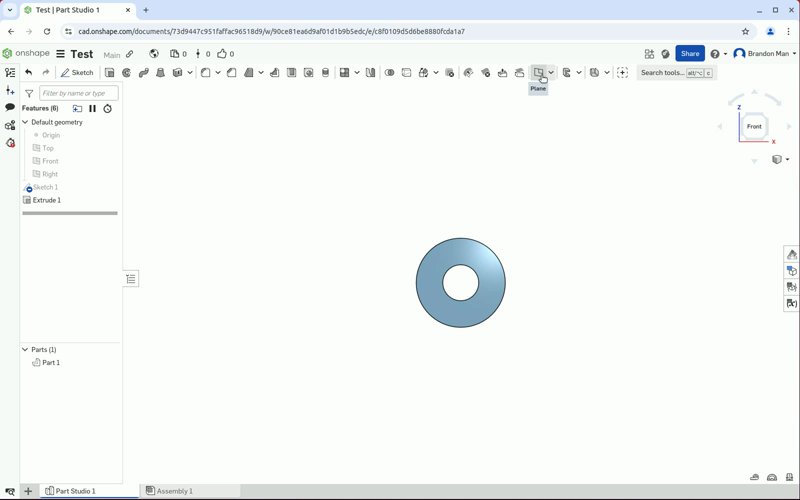
click(541, 75)
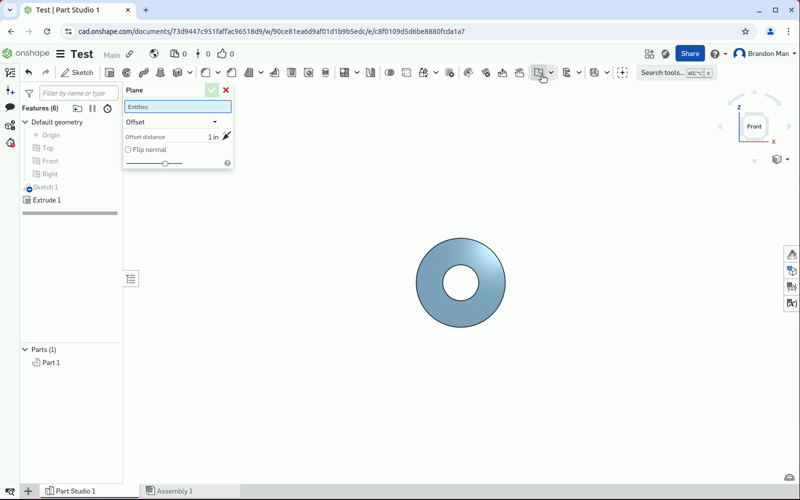
mouse_move(73, 163)
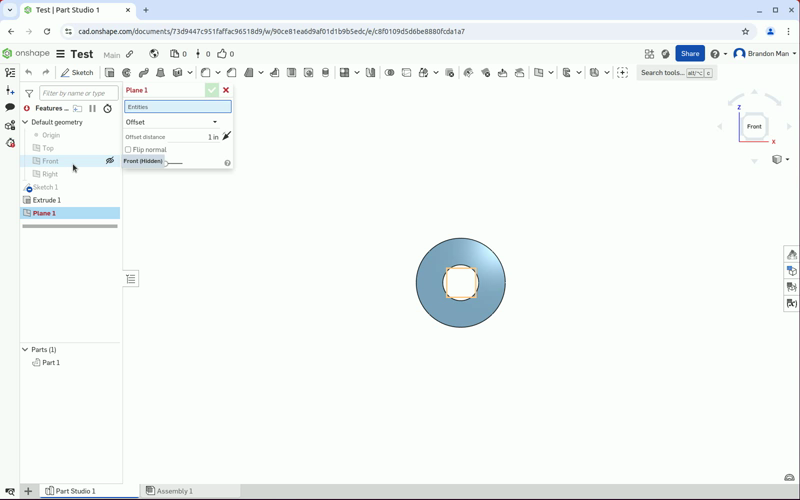
click(73, 163)
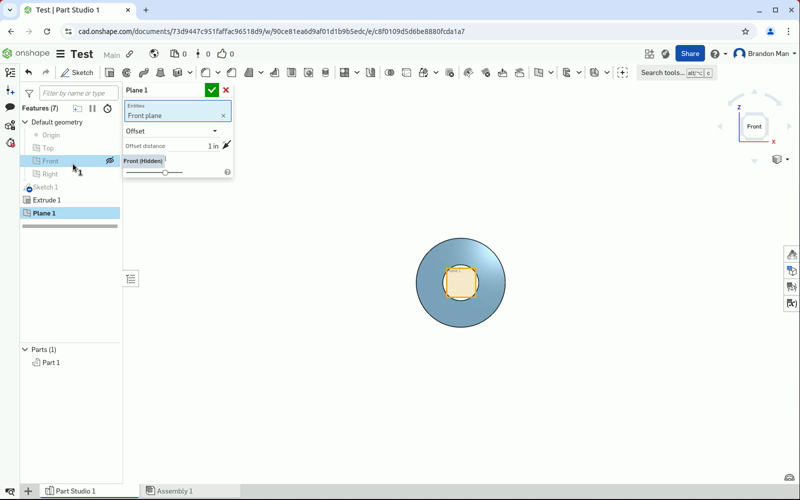
key(tab, 2)
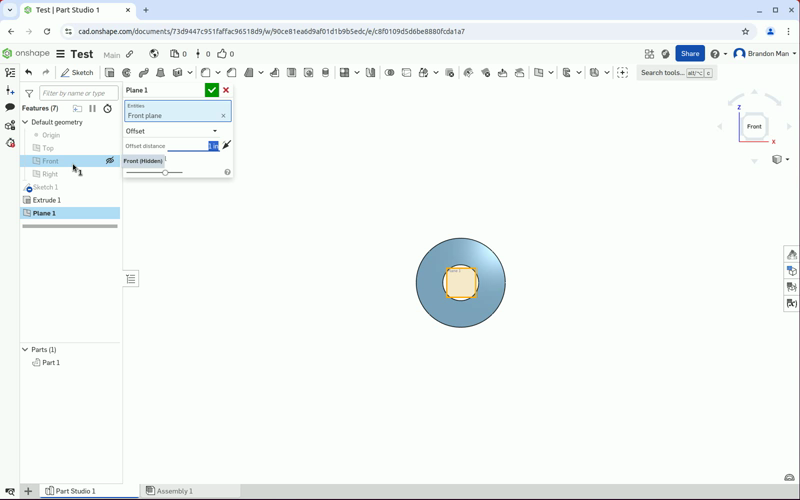
text(3.605)
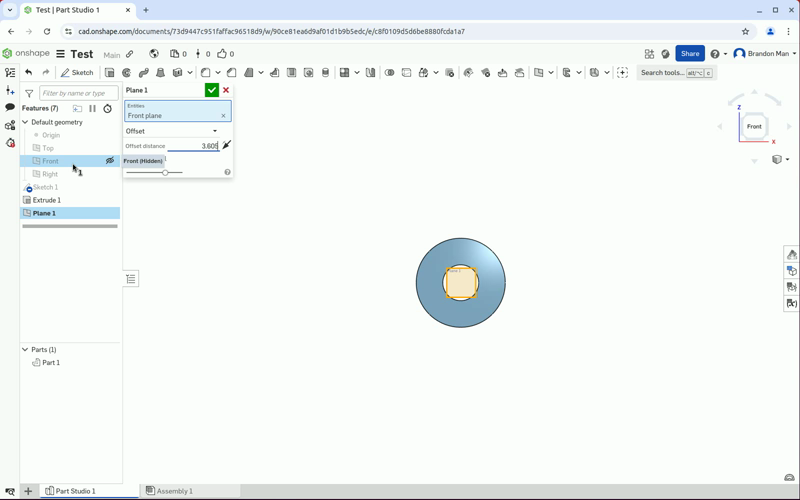
key(enter, 2)
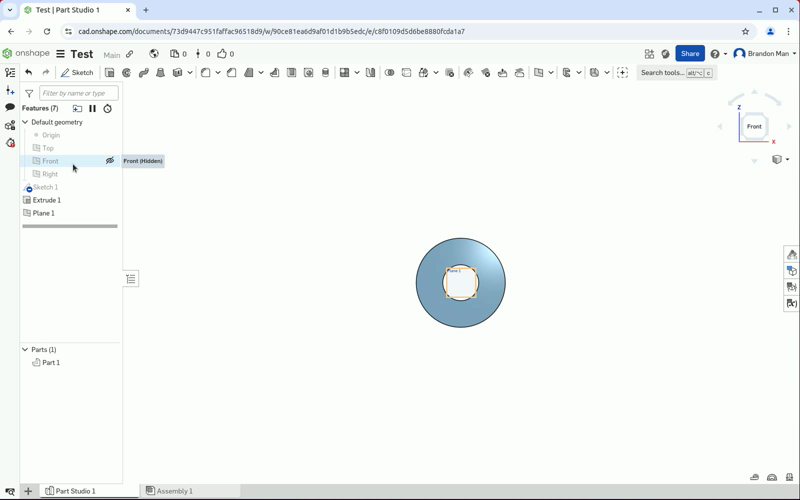
key(shift+s)
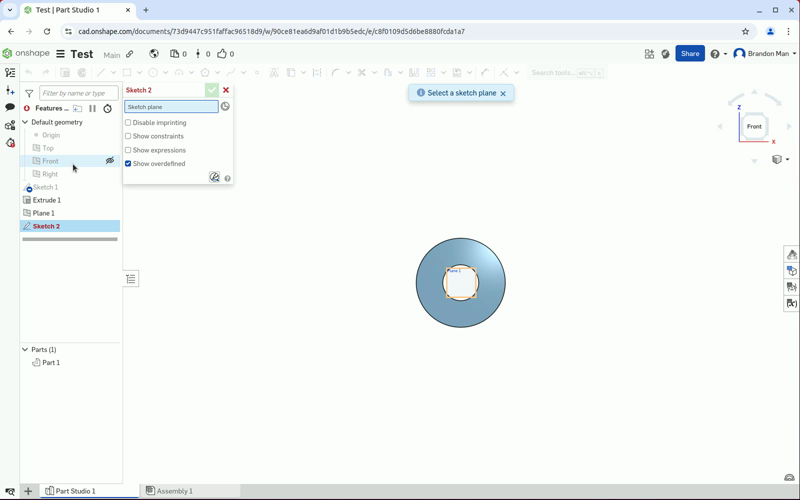
mouse_move(73, 215)
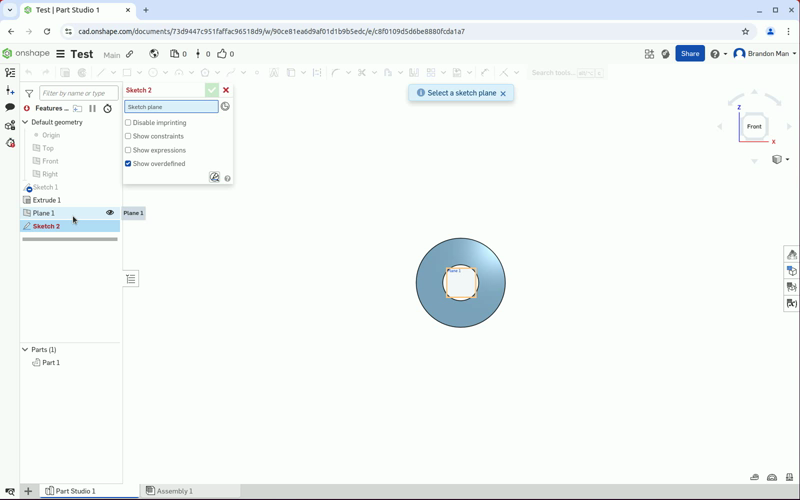
click(73, 215)
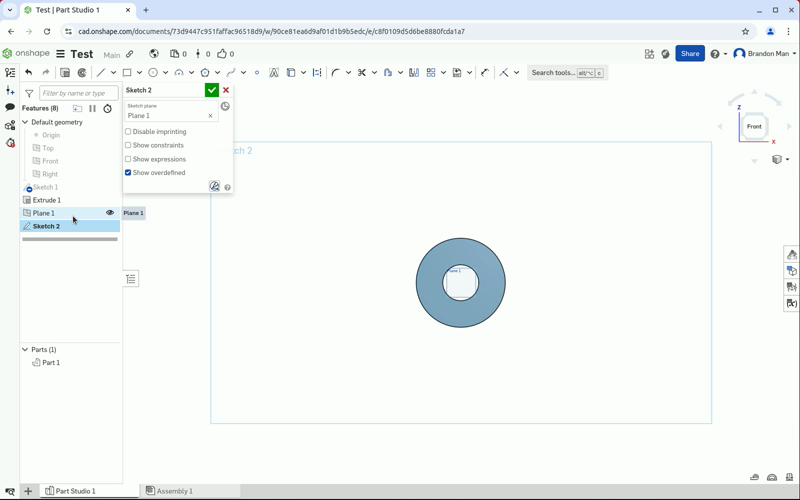
mouse_move(73, 352)
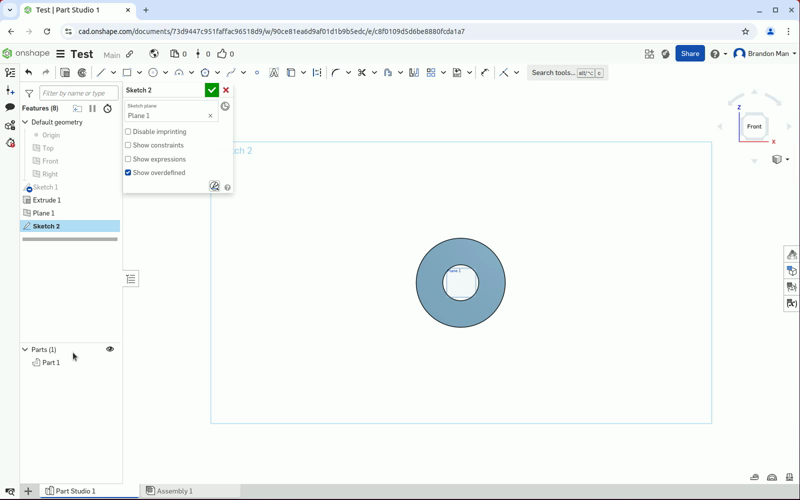
key(y)
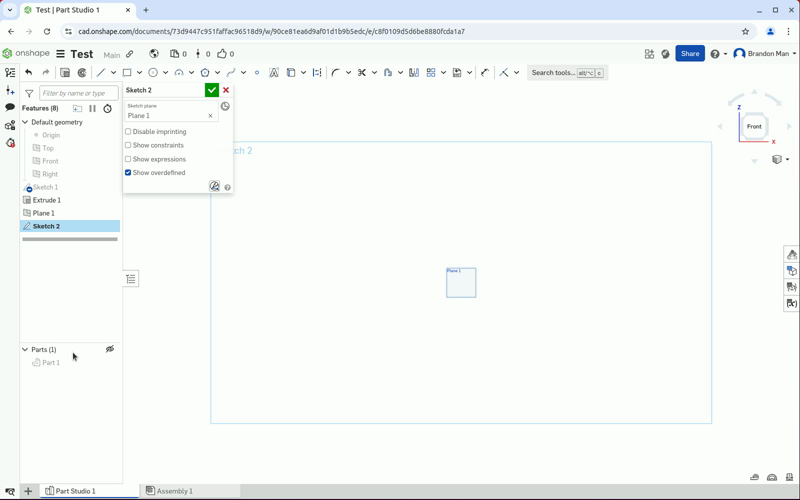
key(c)
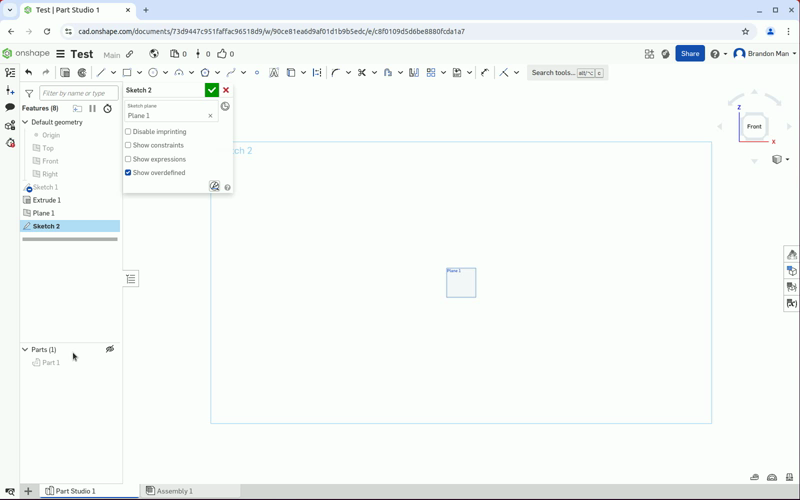
key_down(shift)
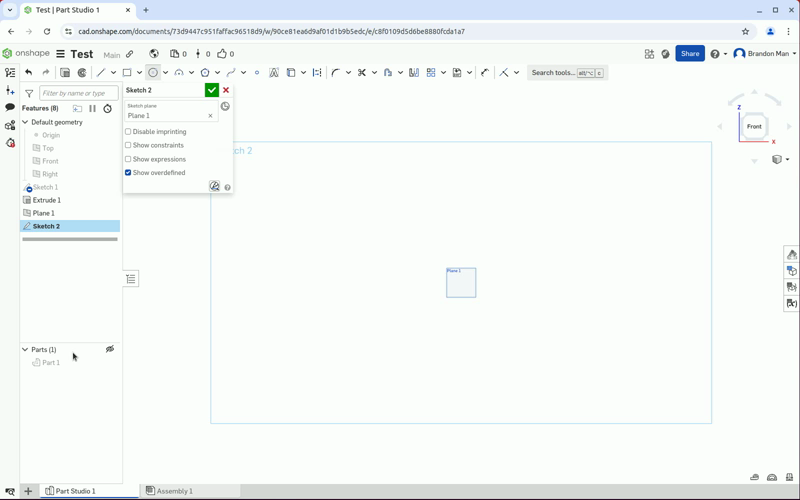
mouse_move(460, 282)
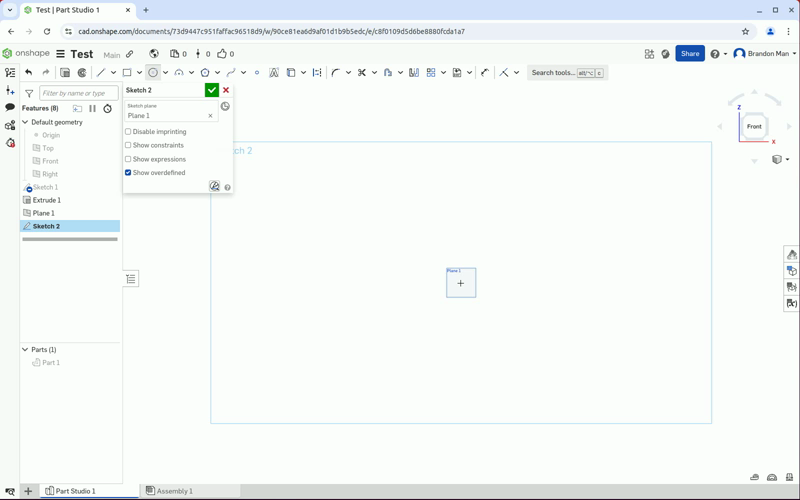
click(460, 282)
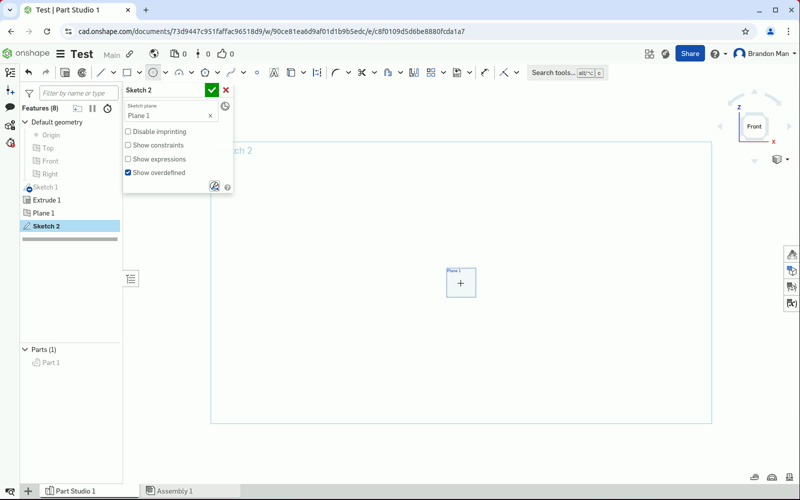
key_up(shift)
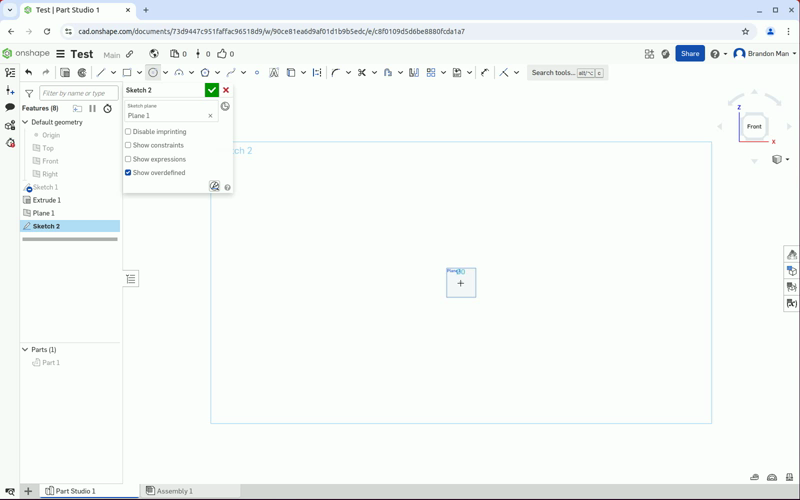
mouse_move(492, 282)
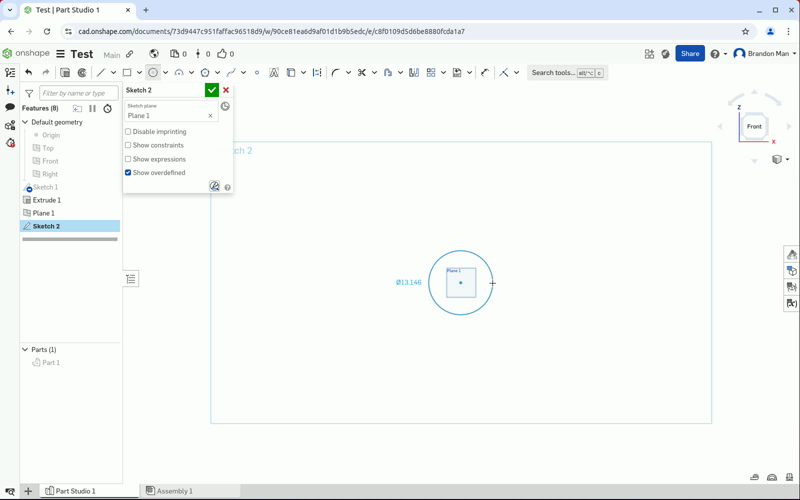
click(492, 282)
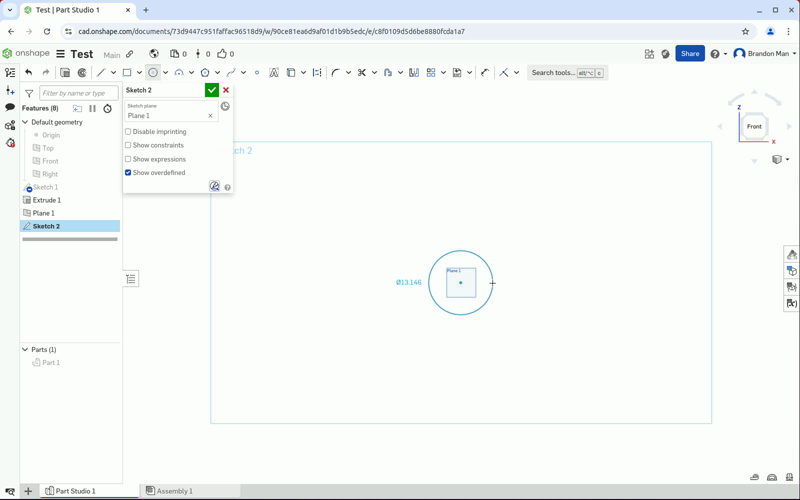
key(esc)
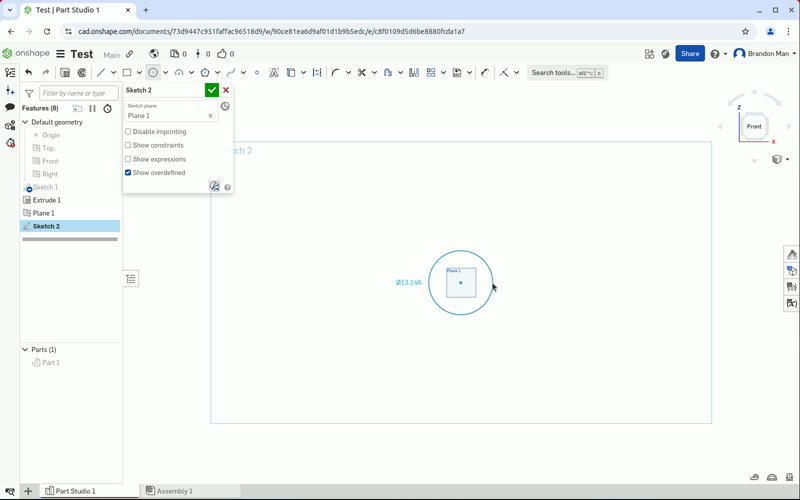
key(c)
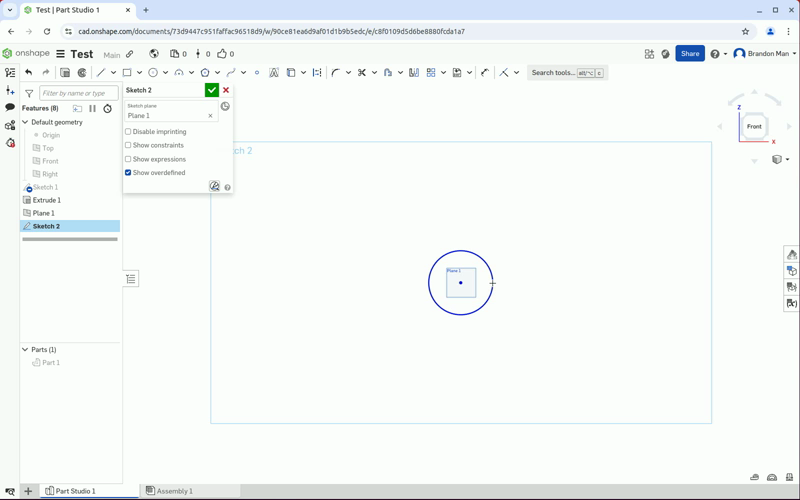
key_down(shift)
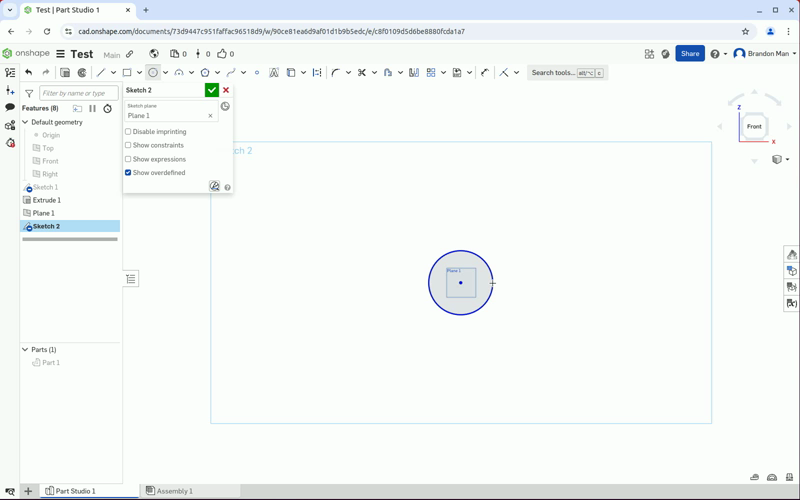
mouse_move(460, 282)
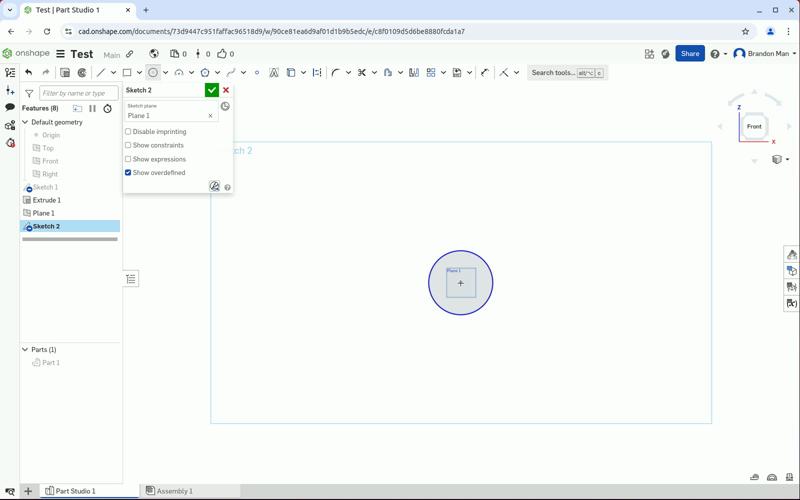
click(460, 282)
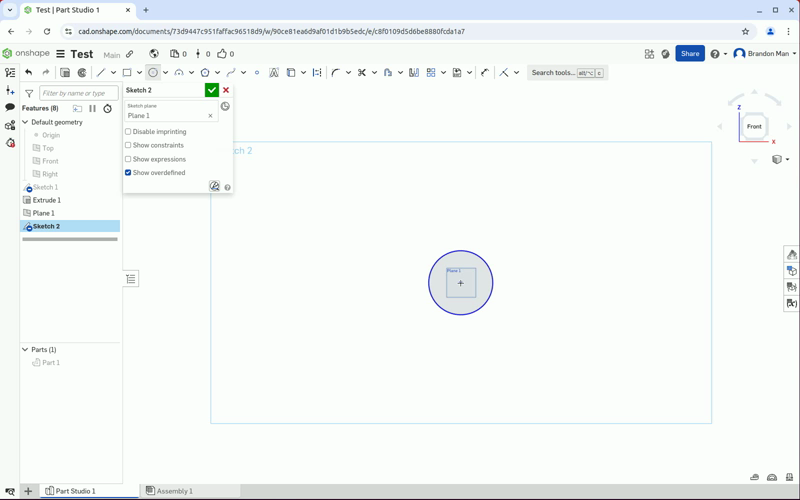
key_up(shift)
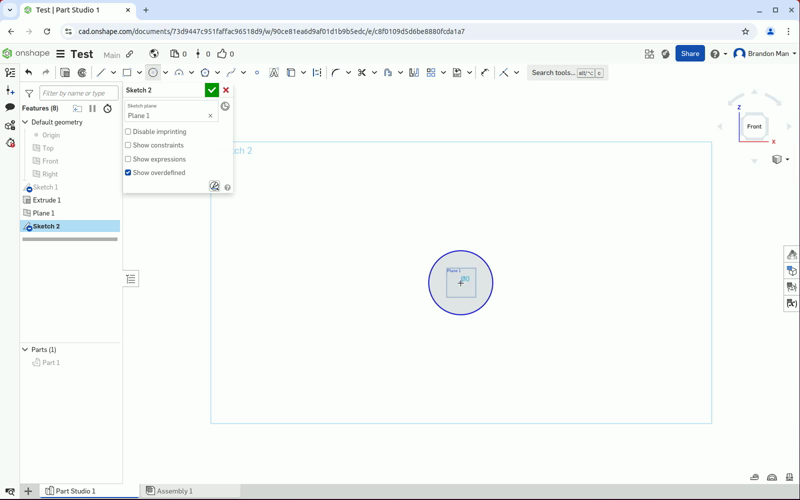
mouse_move(478, 282)
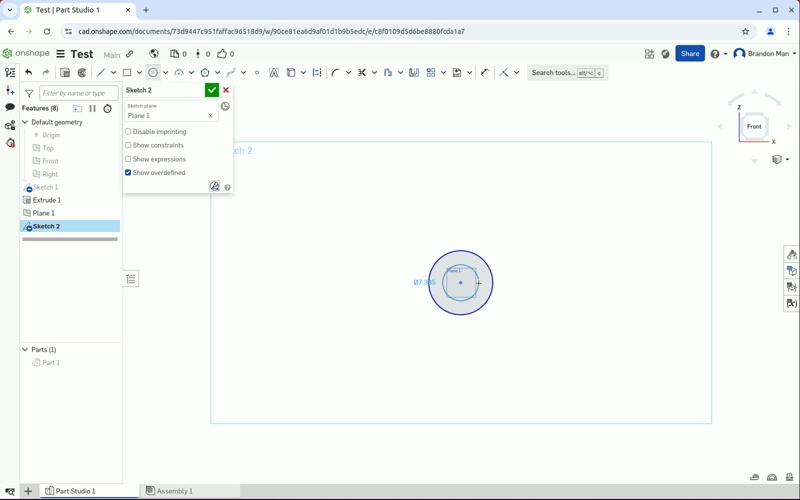
click(478, 282)
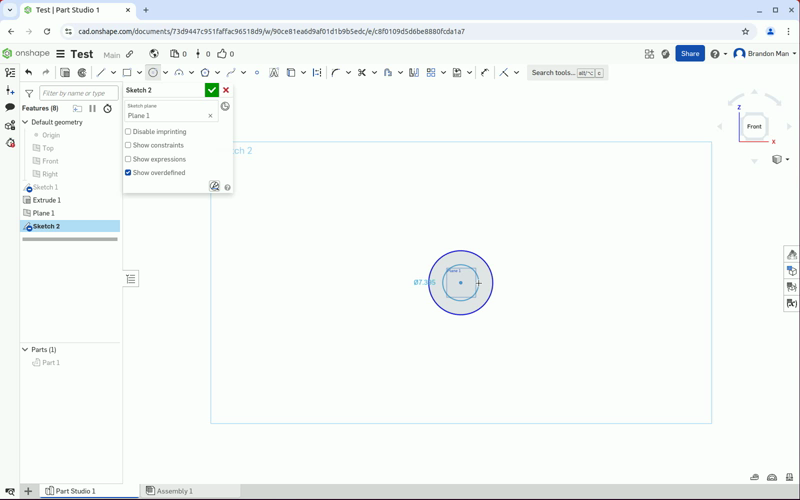
key(esc)
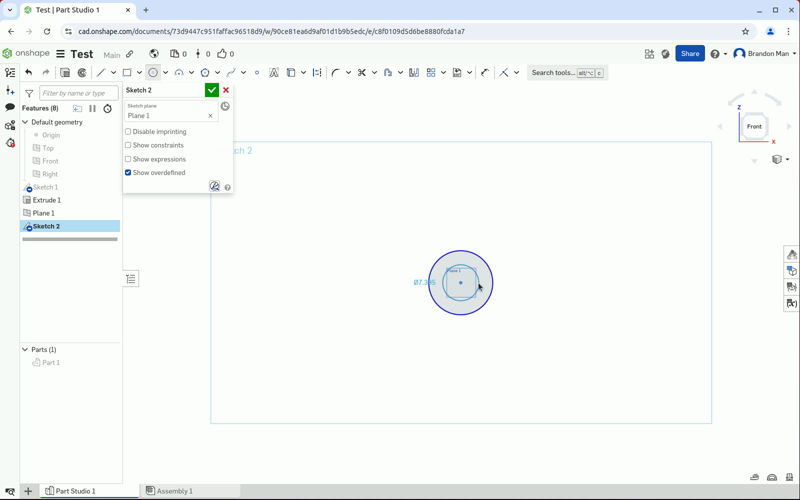
mouse_move(480, 290)
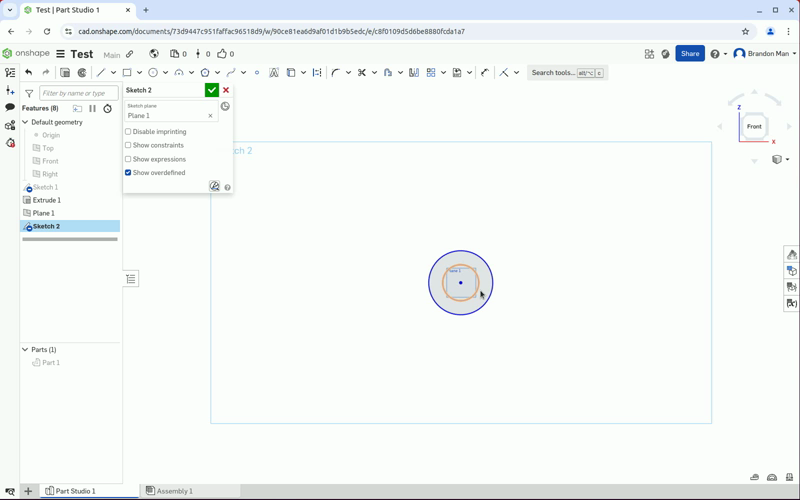
click(480, 290)
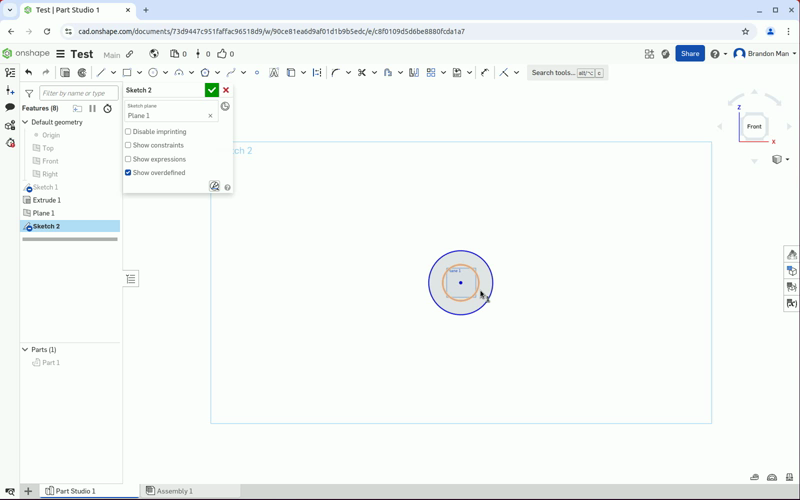
mouse_move(73, 352)
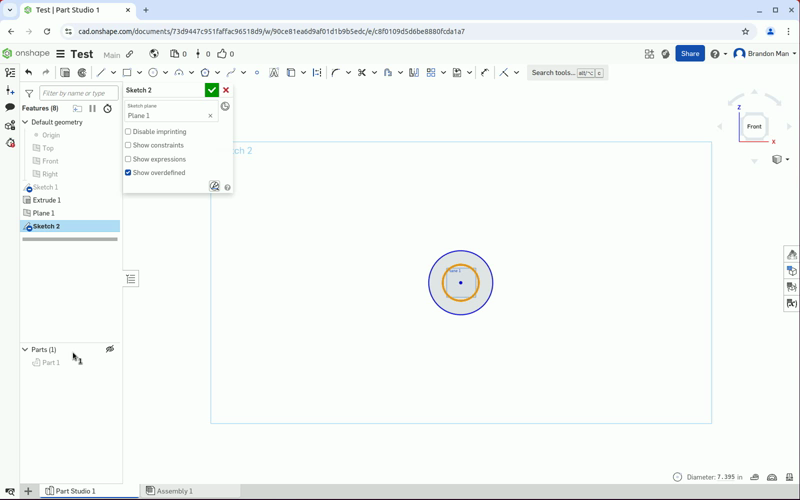
key(shift+y)
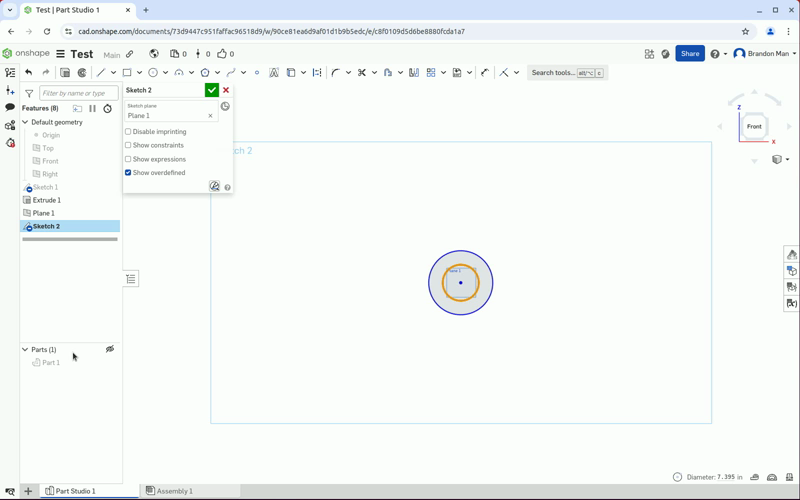
key(shift+e)
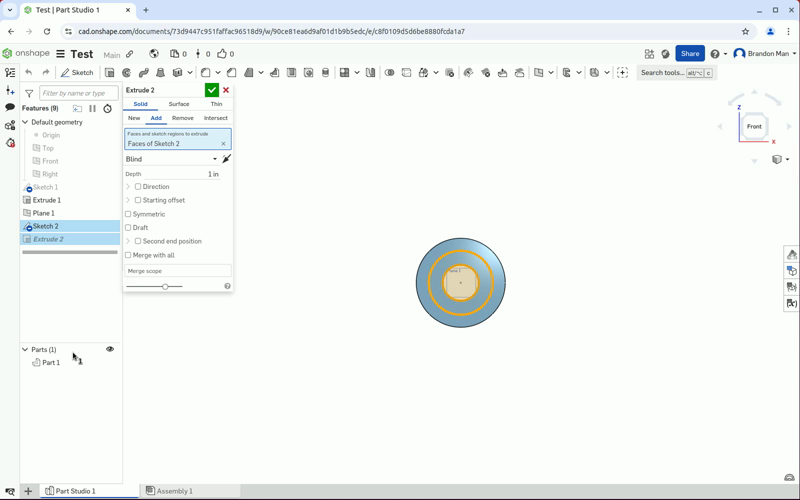
mouse_move(143, 106)
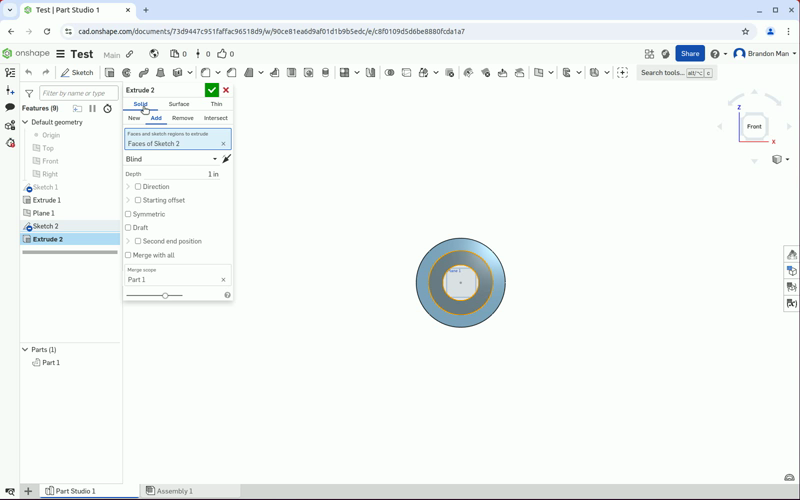
click(143, 106)
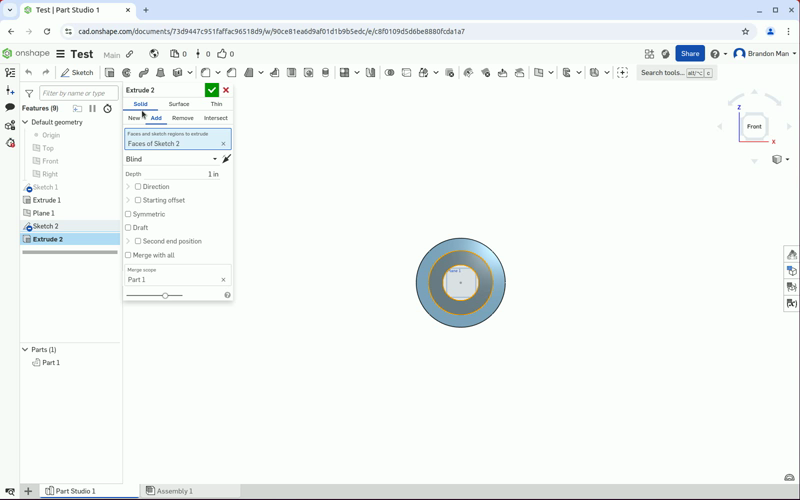
mouse_move(137, 120)
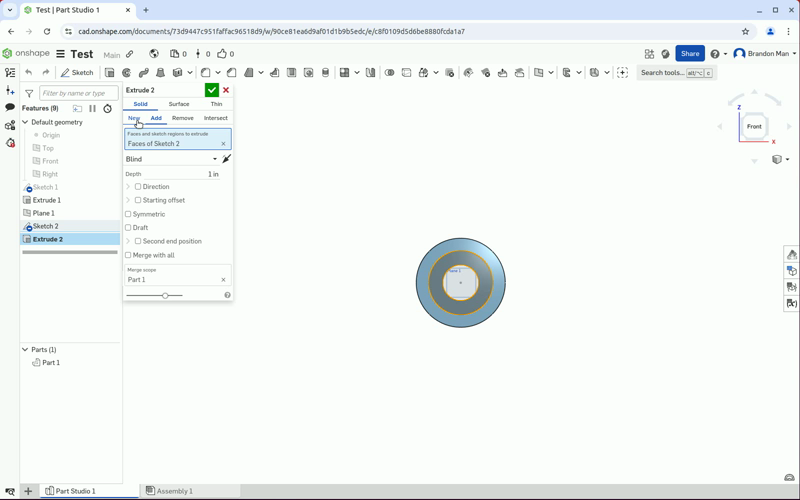
click(137, 120)
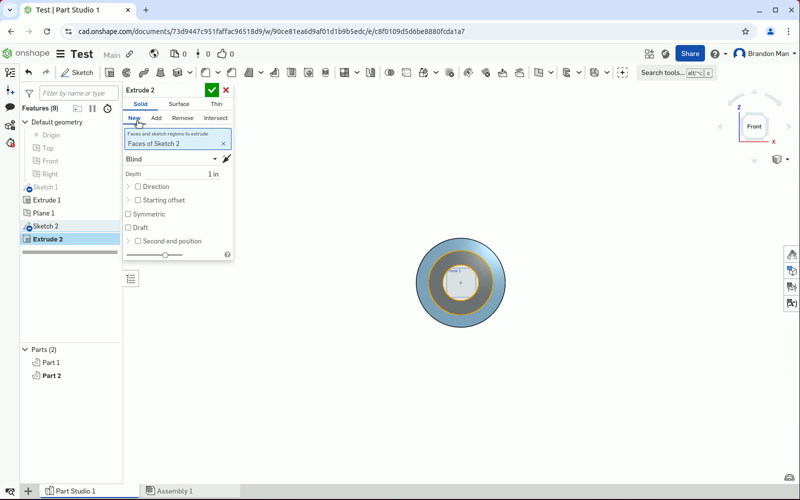
key(tab, 4)
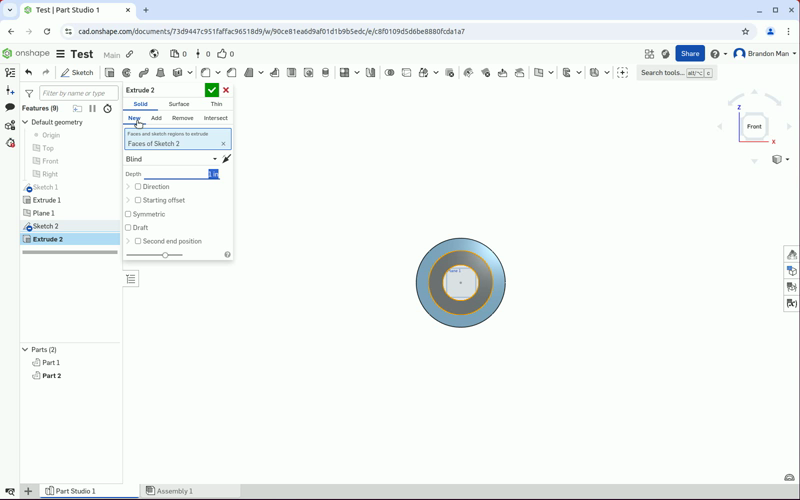
text(1.204)
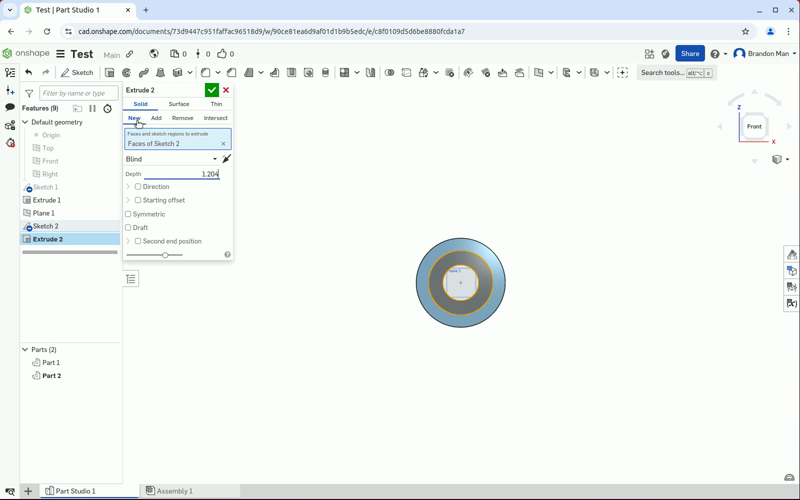
key(enter)
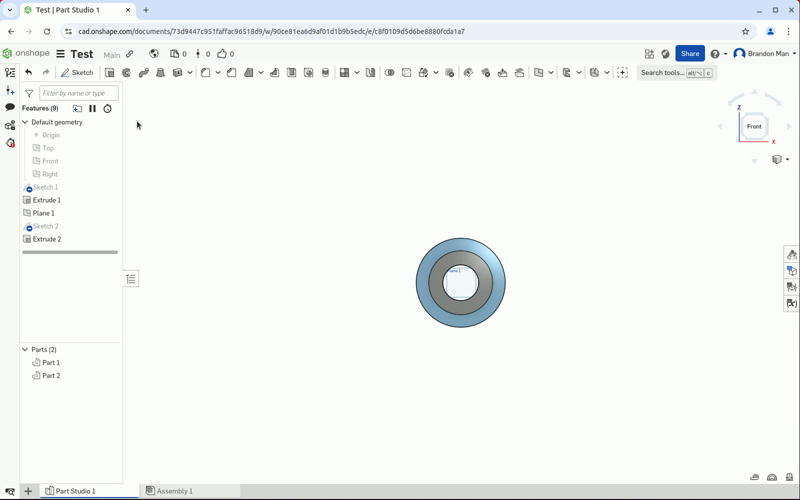
key(shift+h)
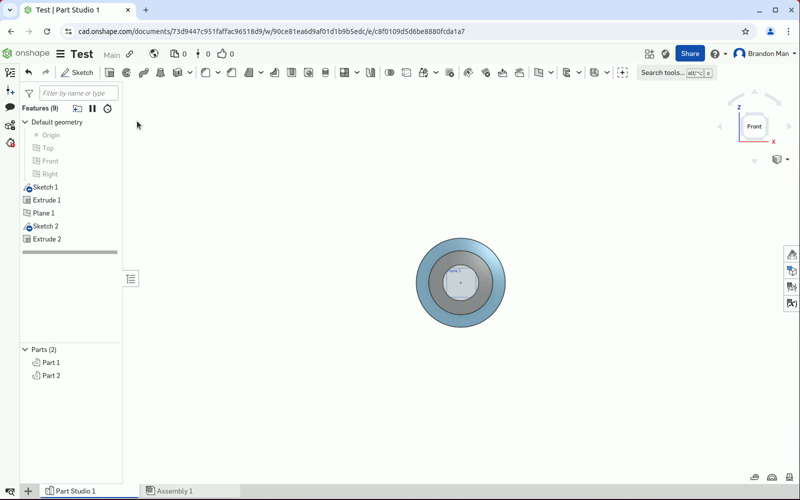
key(shift+h)
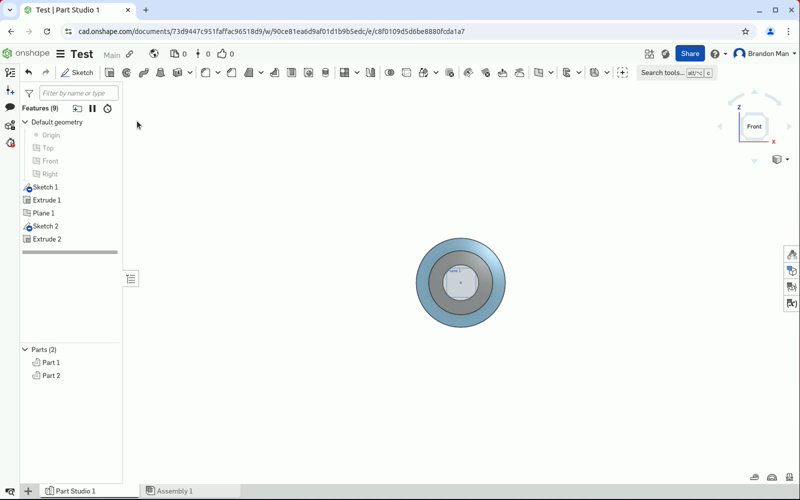
key(shift+7)
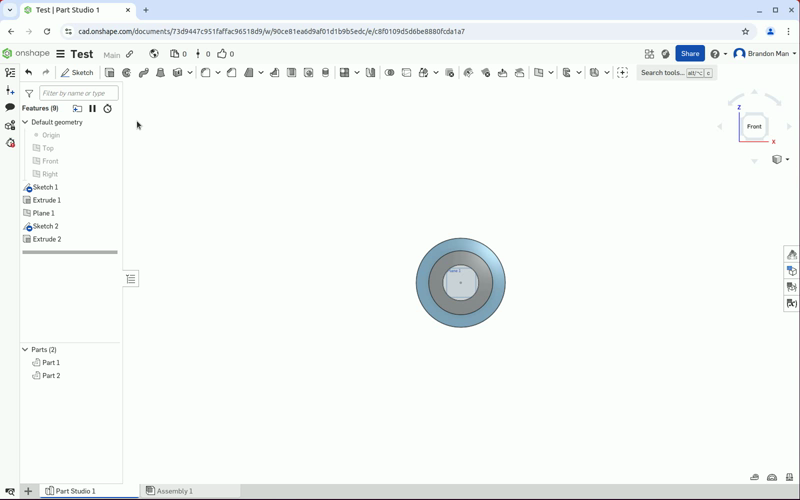
key(left, 2)
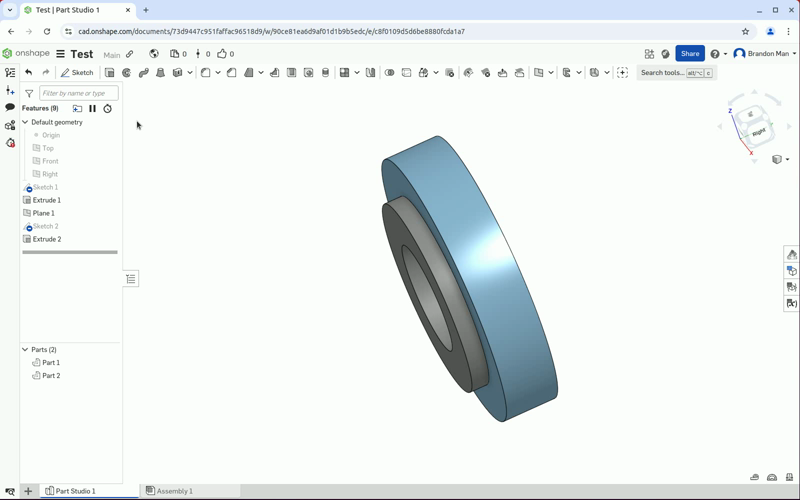
key(down, 2)
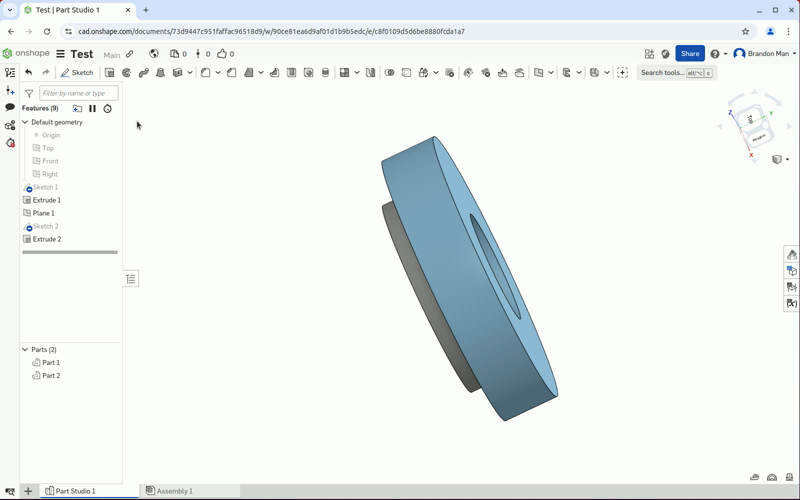
key(up, 2)
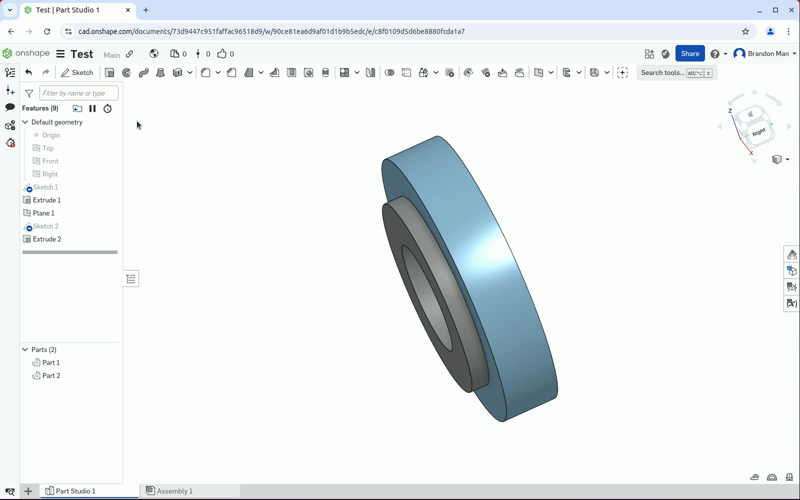
key(right, 2)
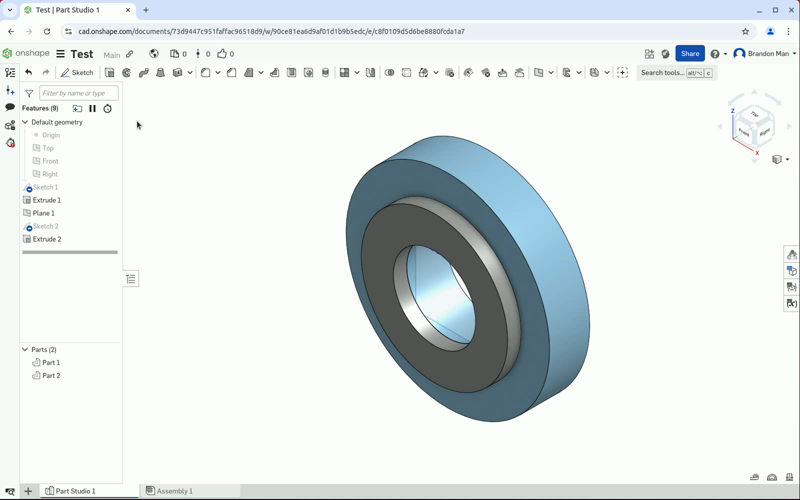
mouse_move(73, 189)
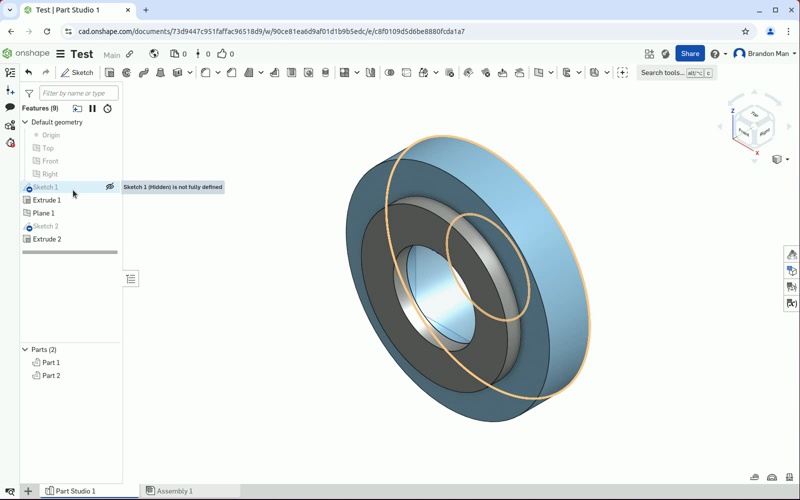
click(73, 189)